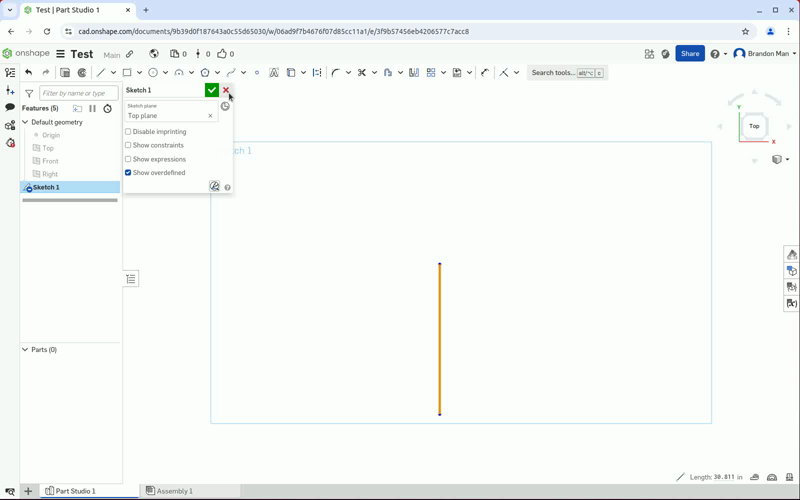
key(shift+h)
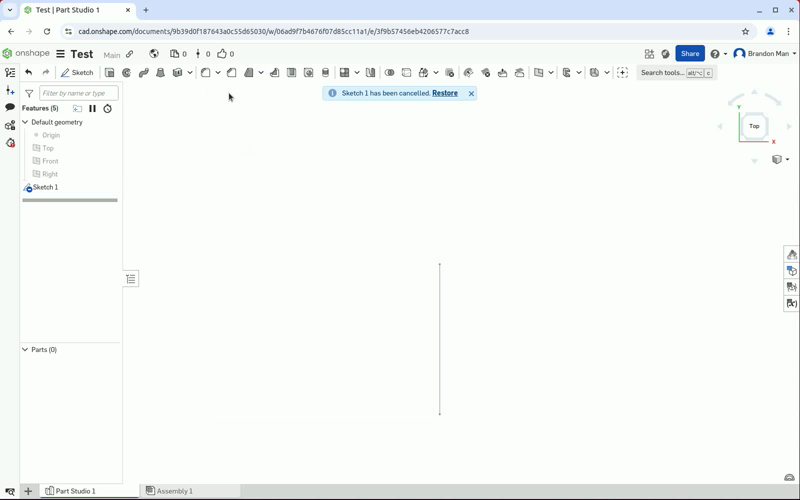
key(shift+s)
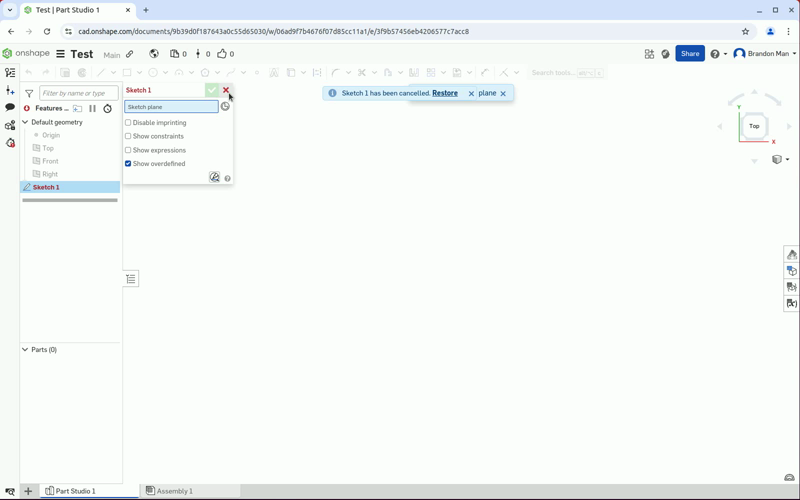
mouse_move(73, 150)
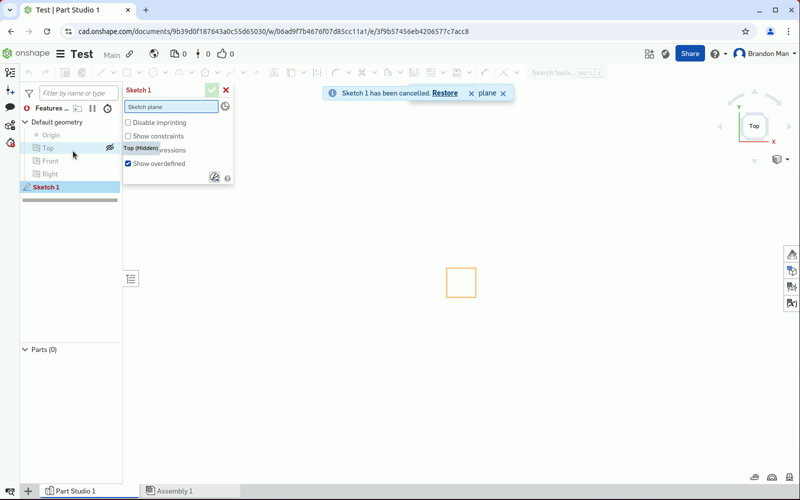
click(73, 150)
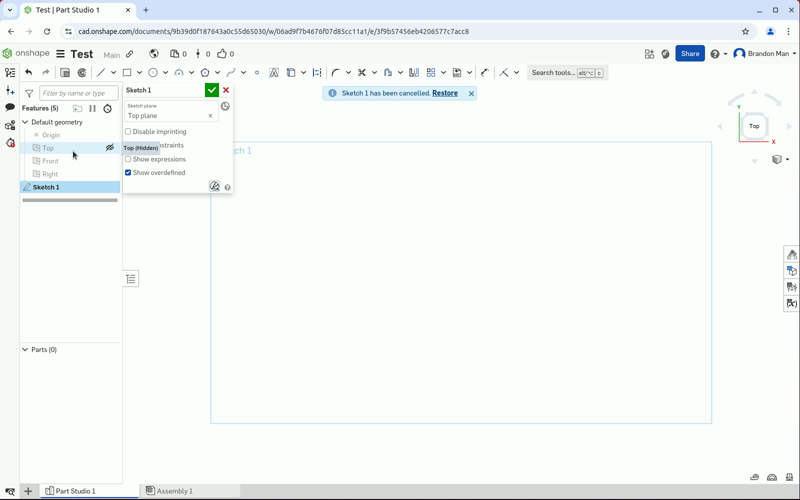
mouse_move(73, 352)
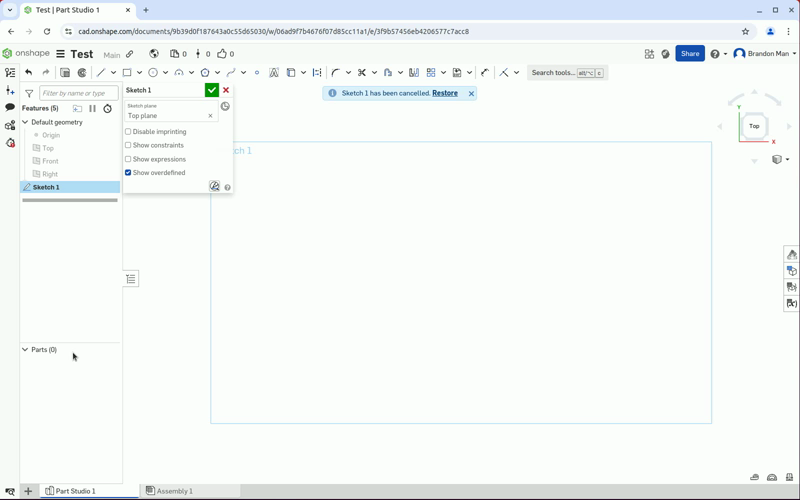
key(y)
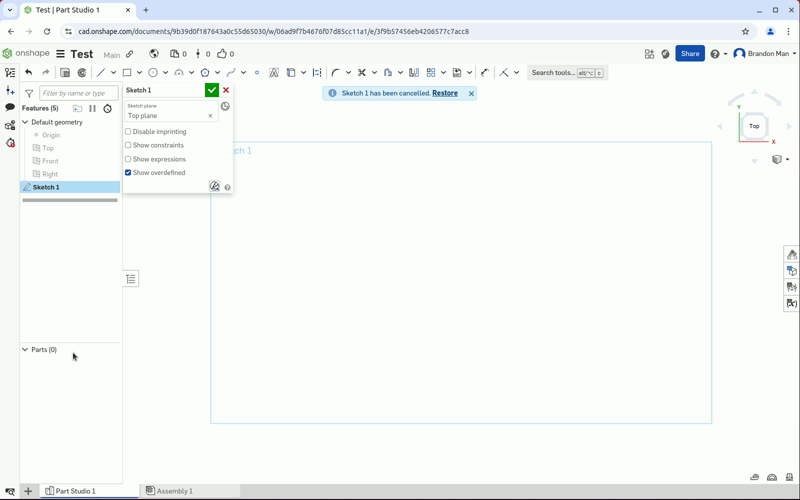
key(l)
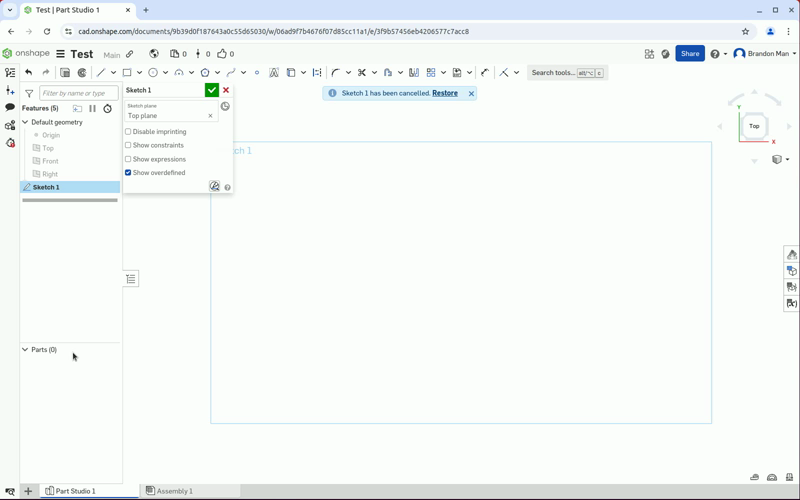
key_down(shift)
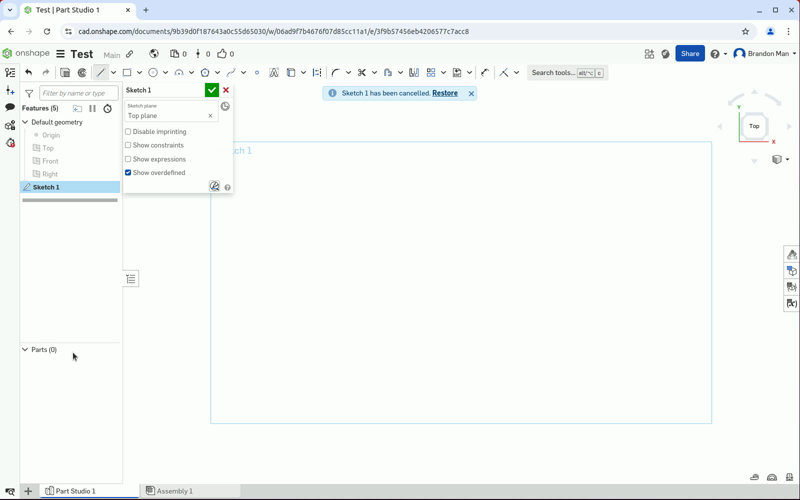
mouse_move(348, 395)
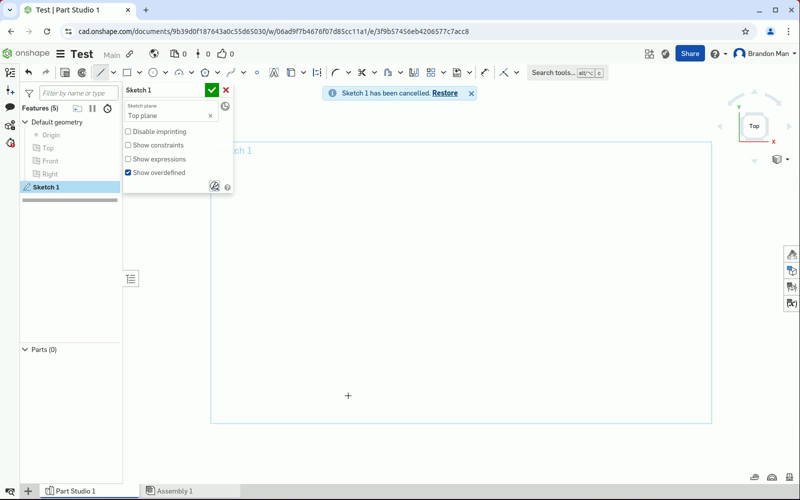
click(348, 395)
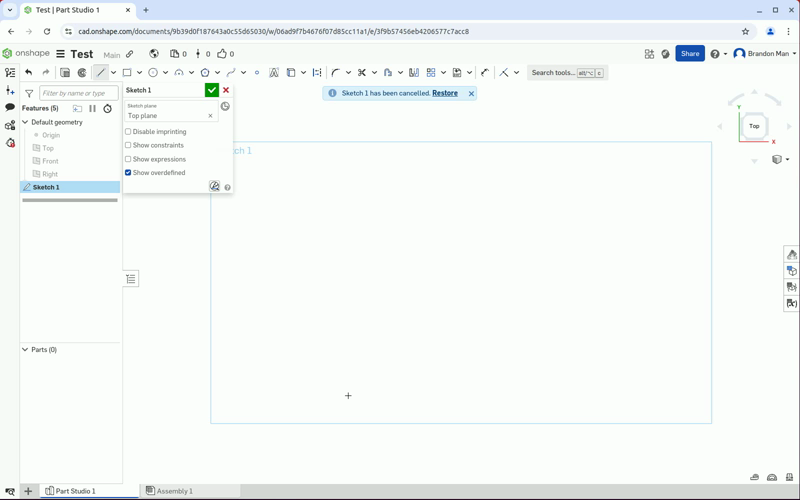
key_up(shift)
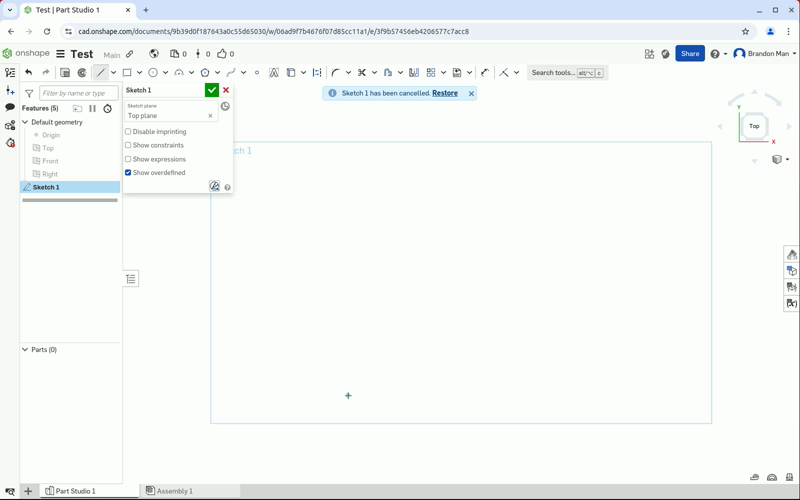
key_down(shift)
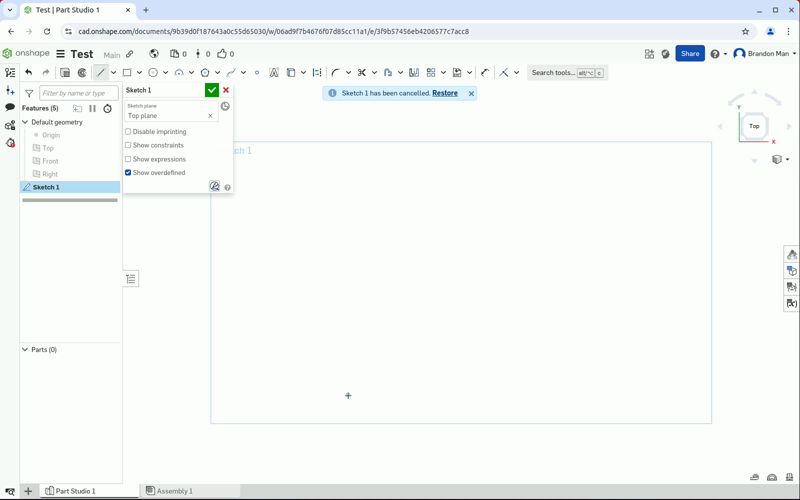
mouse_move(572, 395)
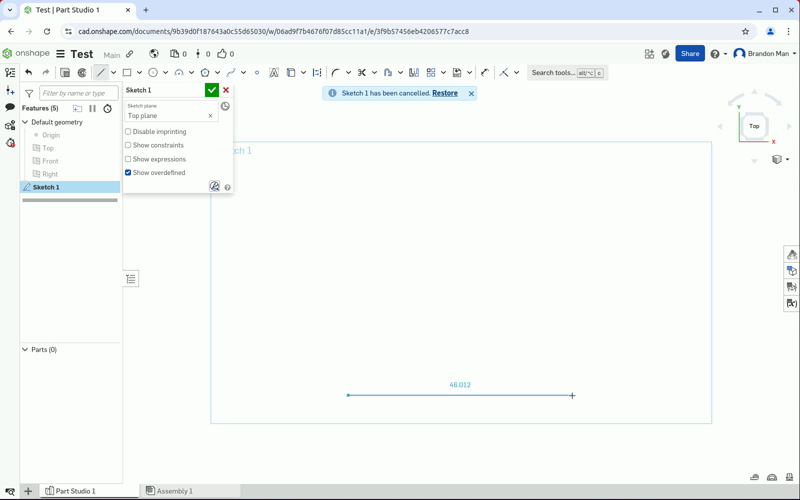
click(572, 395)
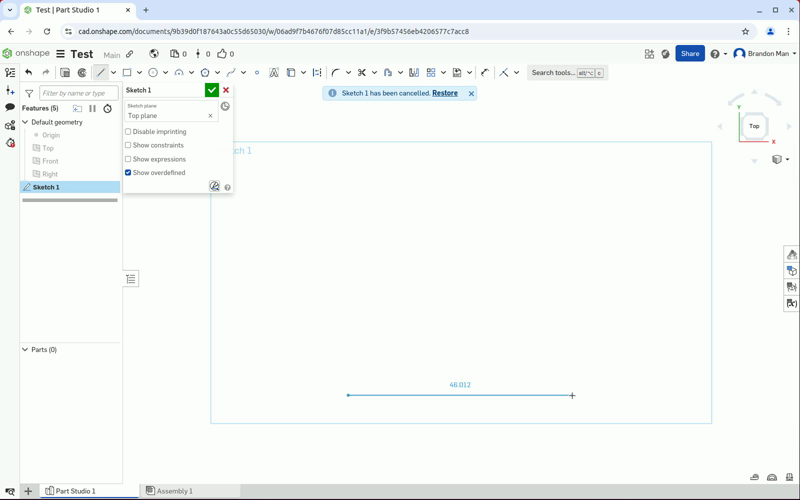
key_up(shift)
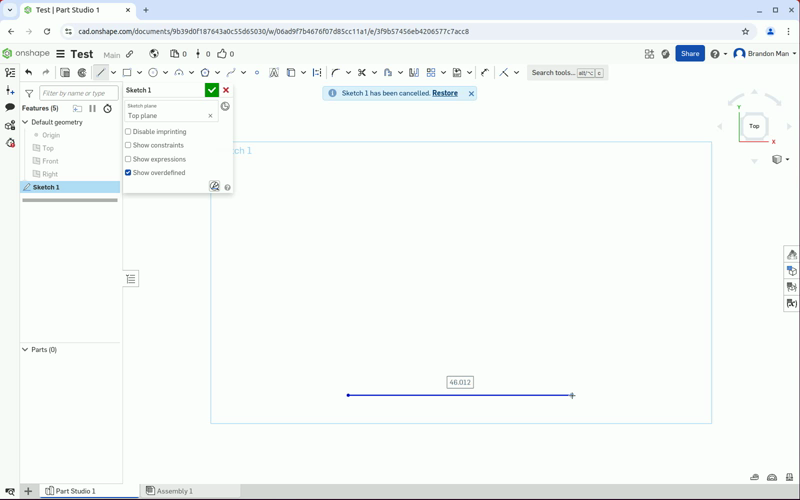
key_down(shift)
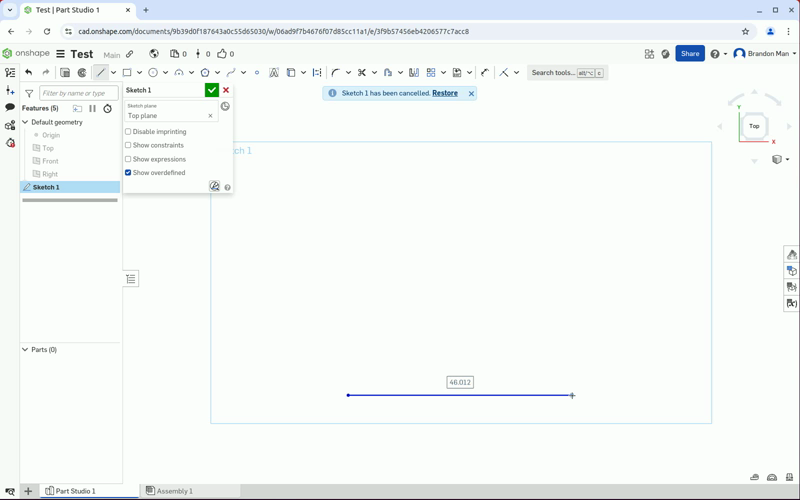
mouse_move(572, 171)
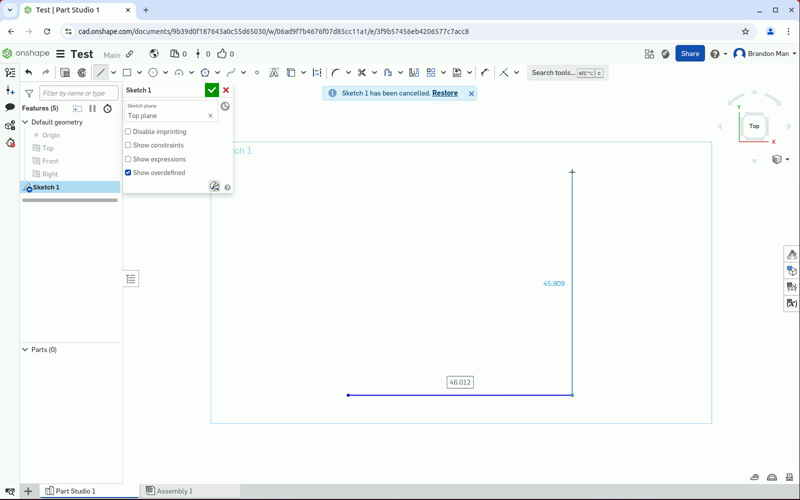
click(572, 171)
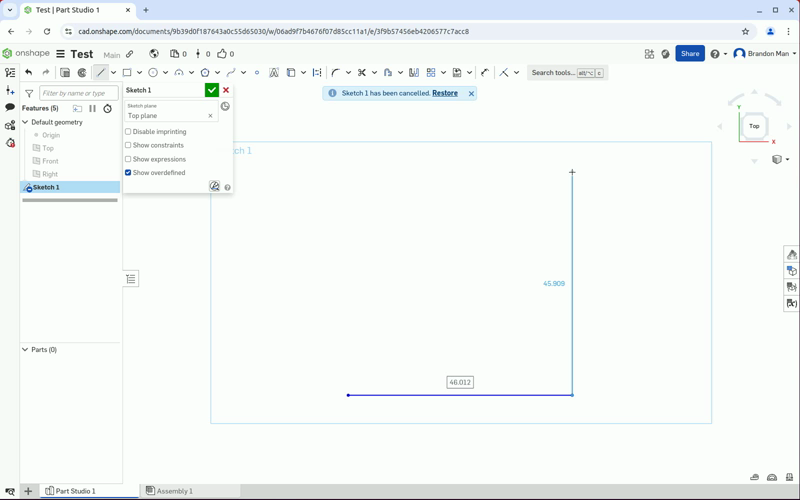
key_up(shift)
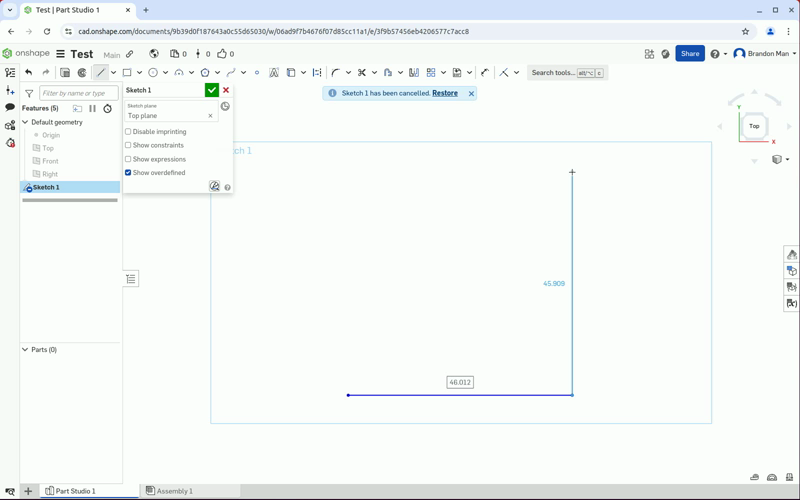
key_down(shift)
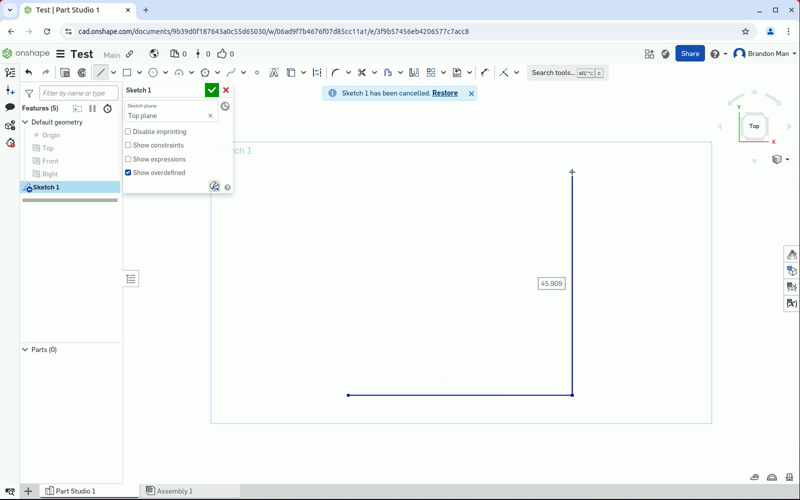
mouse_move(348, 171)
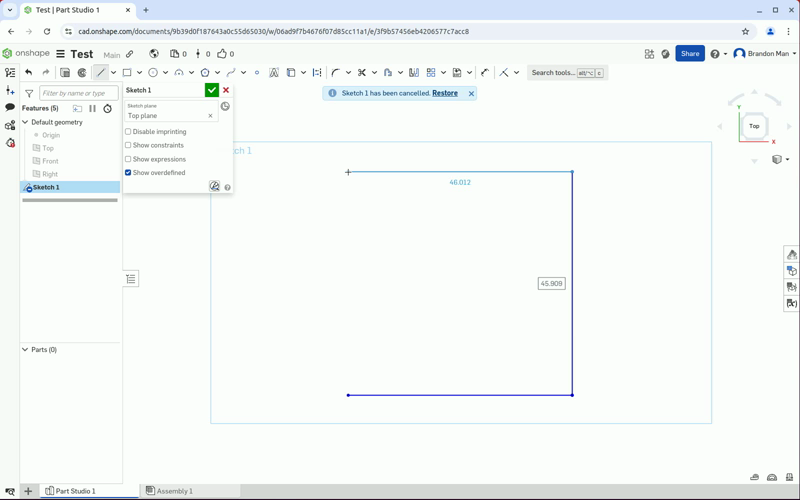
click(348, 171)
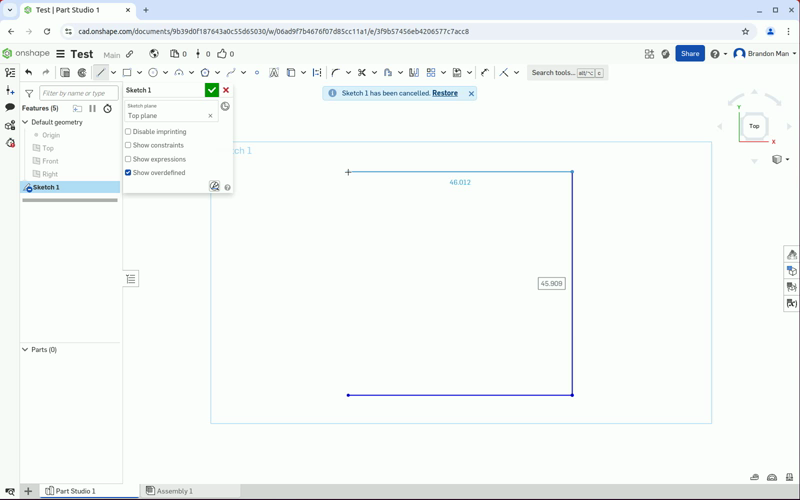
key_up(shift)
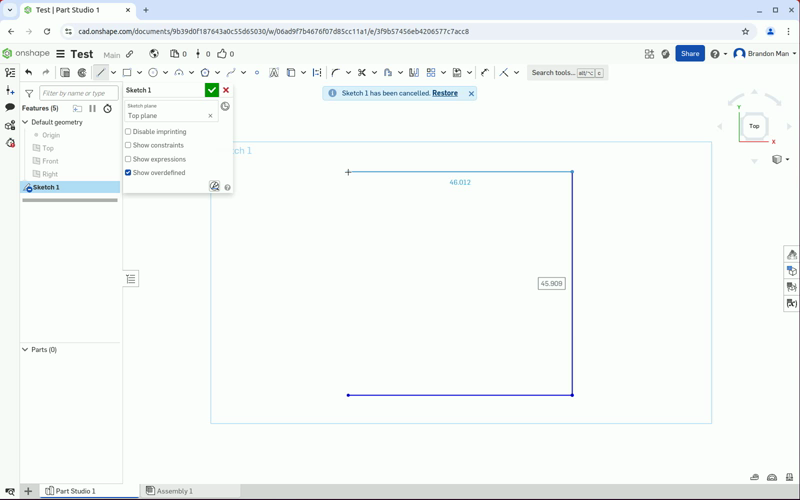
key_down(shift)
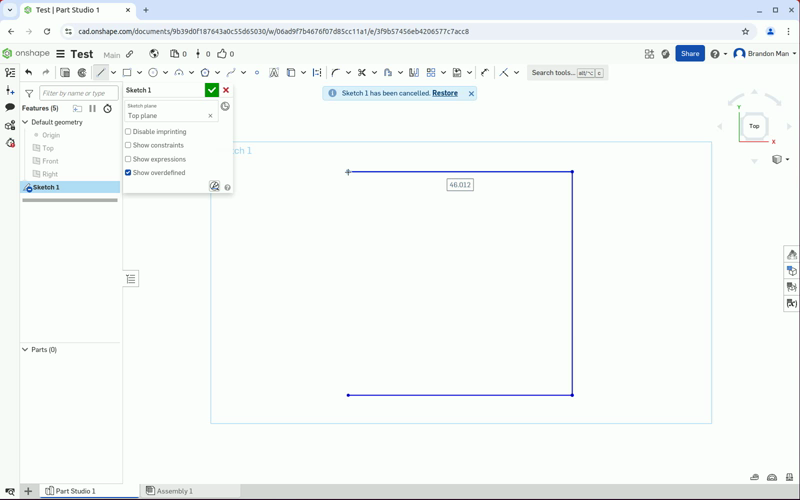
mouse_move(348, 395)
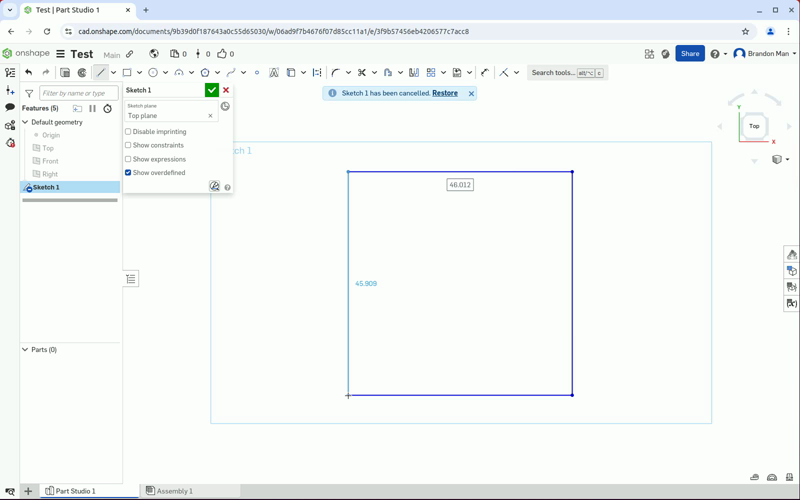
key_up(shift)
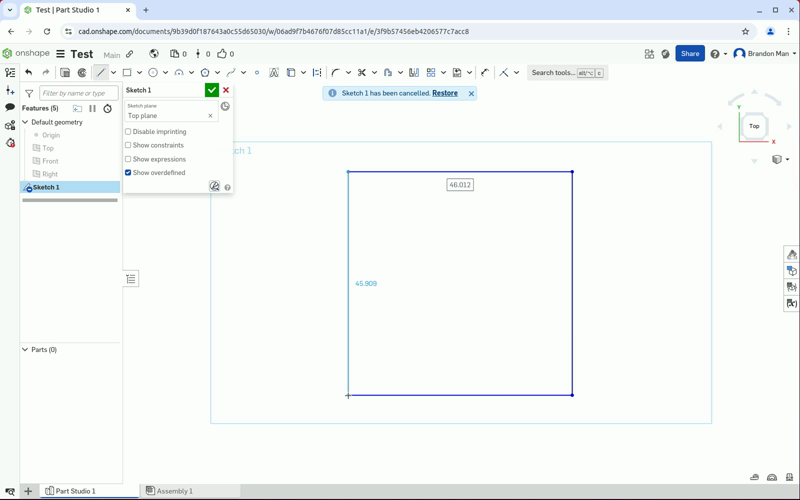
click(348, 395)
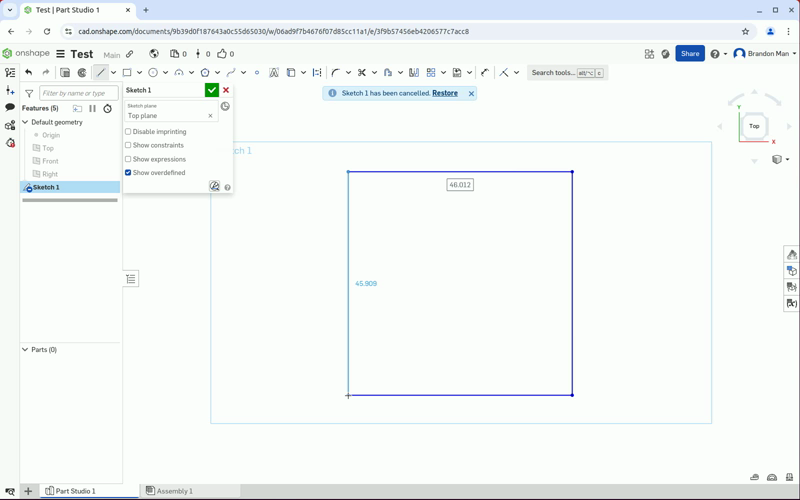
key(esc)
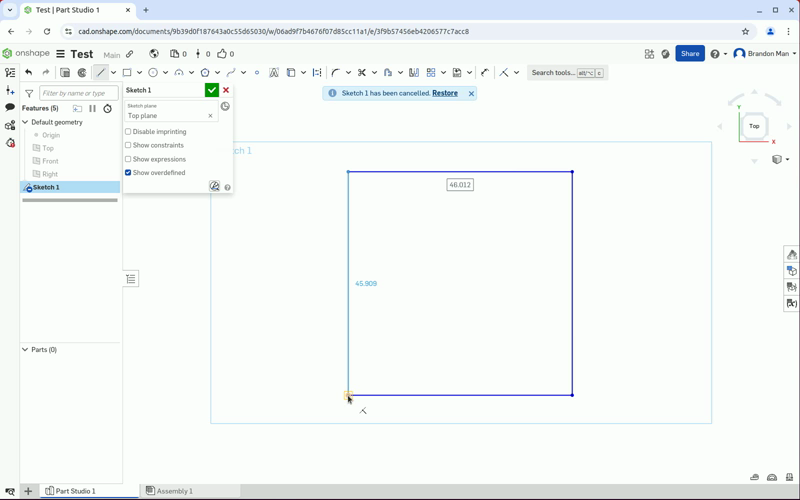
mouse_move(468, 221)
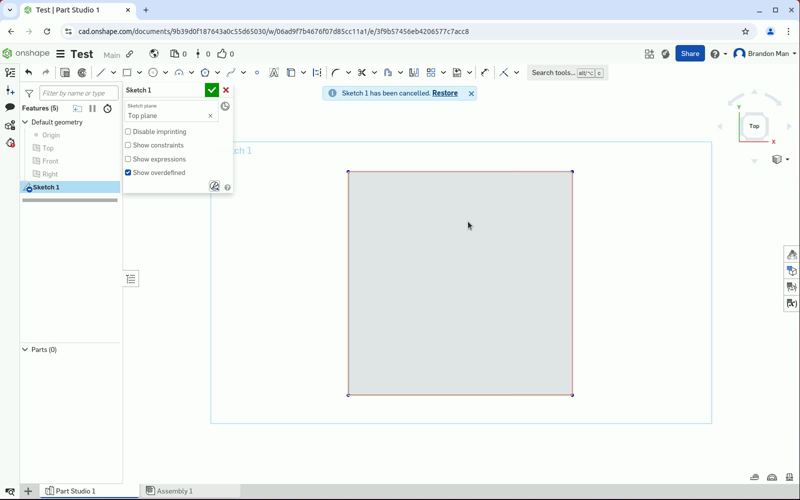
click(468, 221)
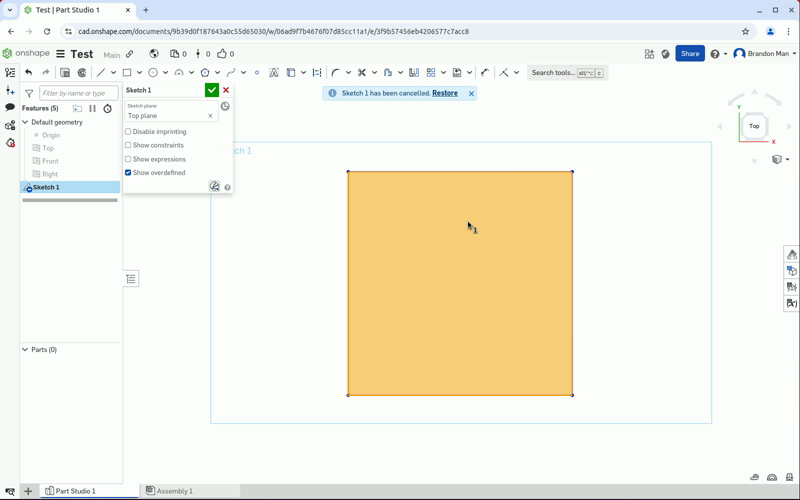
mouse_move(73, 352)
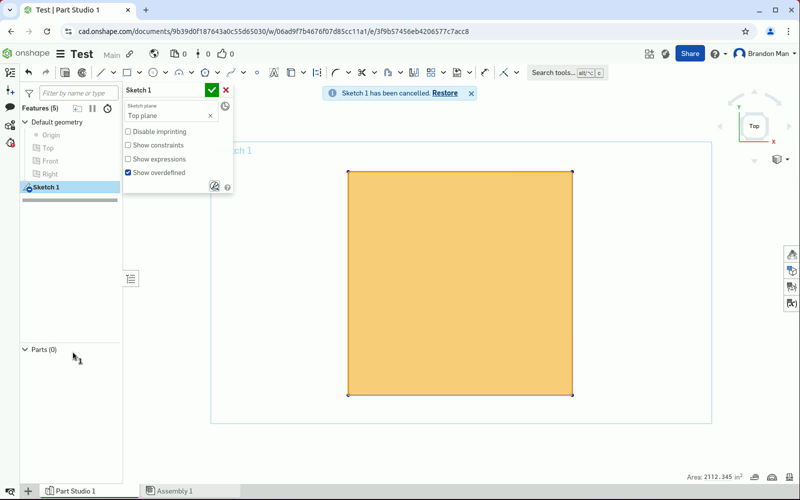
key(shift+y)
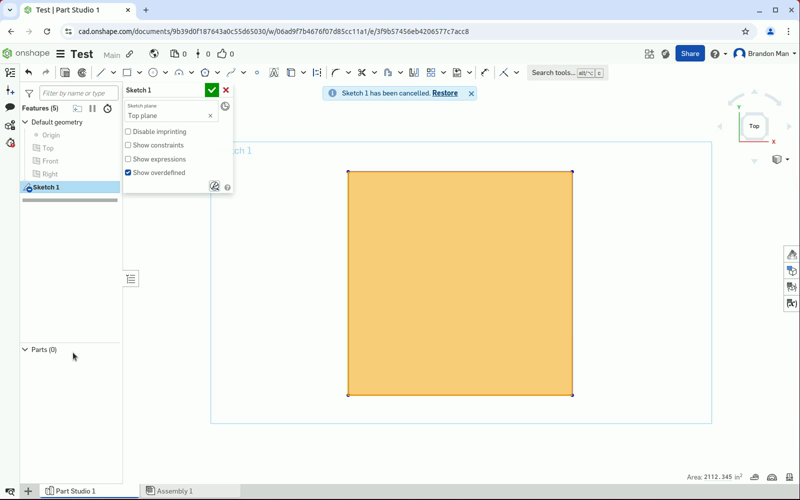
key(shift+e)
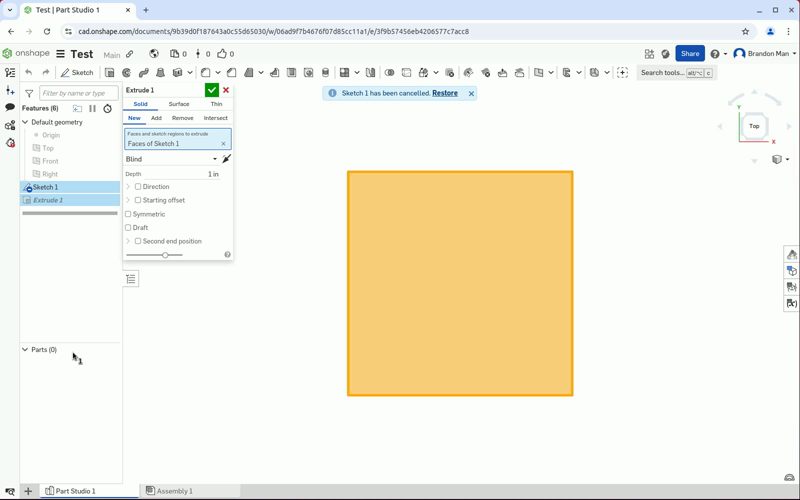
mouse_move(143, 106)
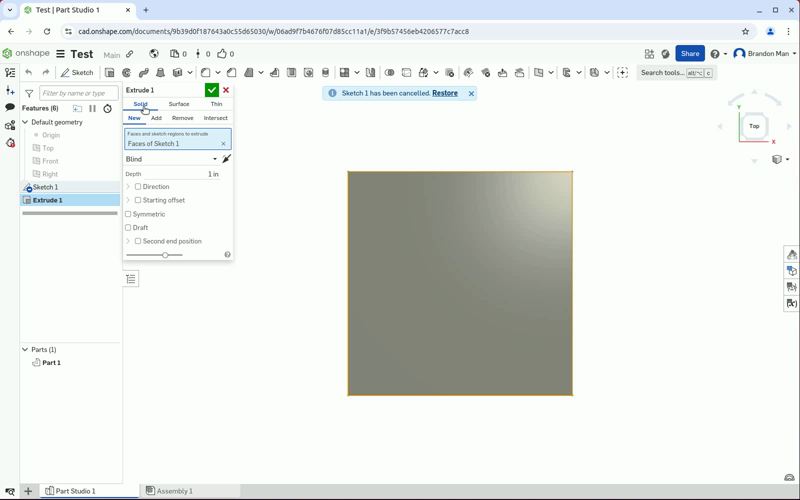
click(143, 106)
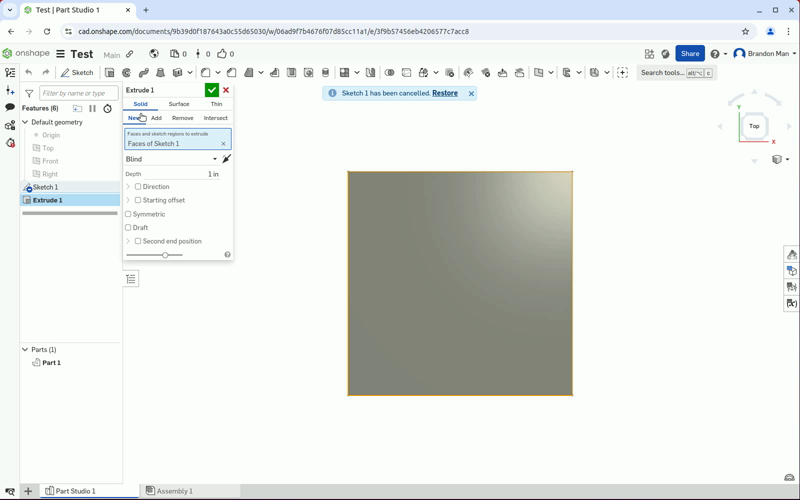
mouse_move(137, 120)
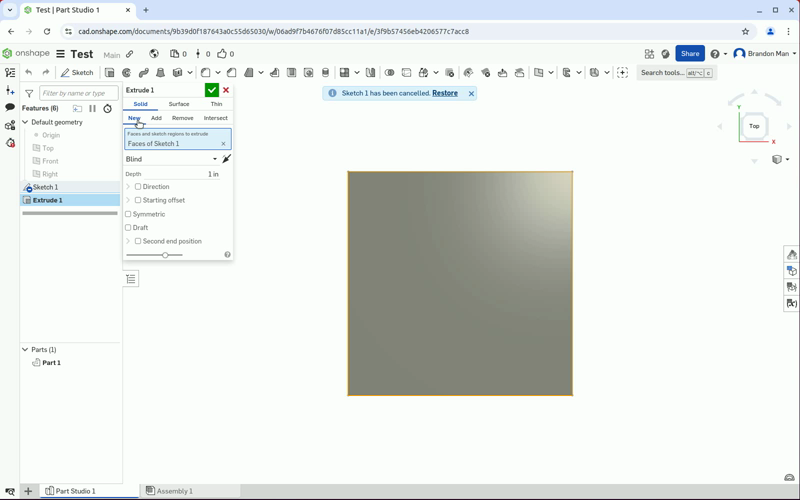
click(137, 120)
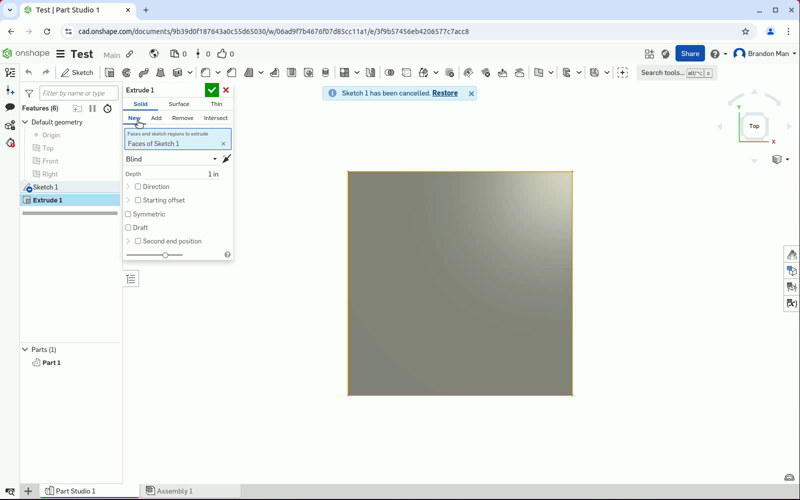
key(tab, 4)
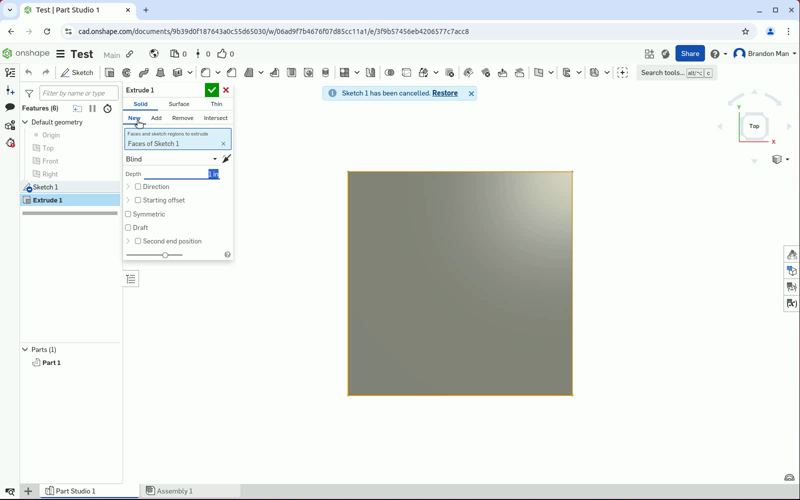
text(-4.574)
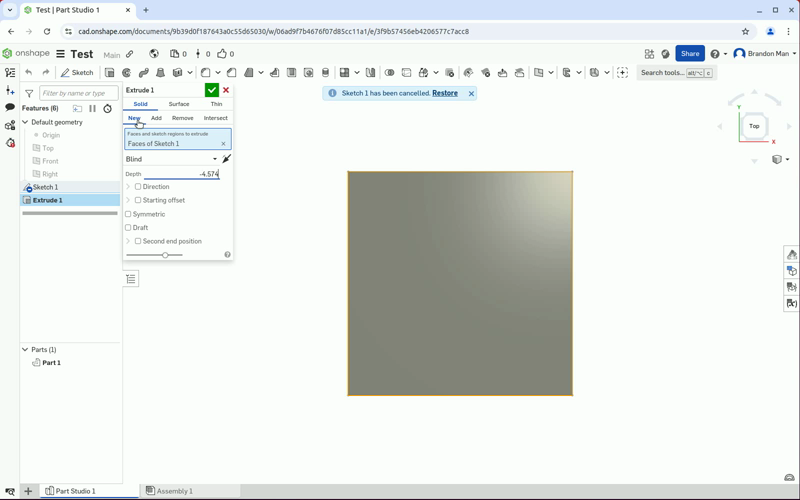
key(enter)
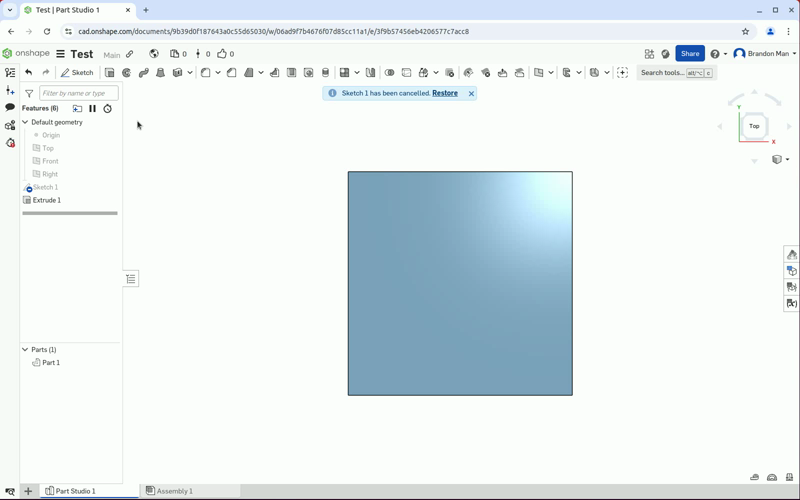
key(shift+h)
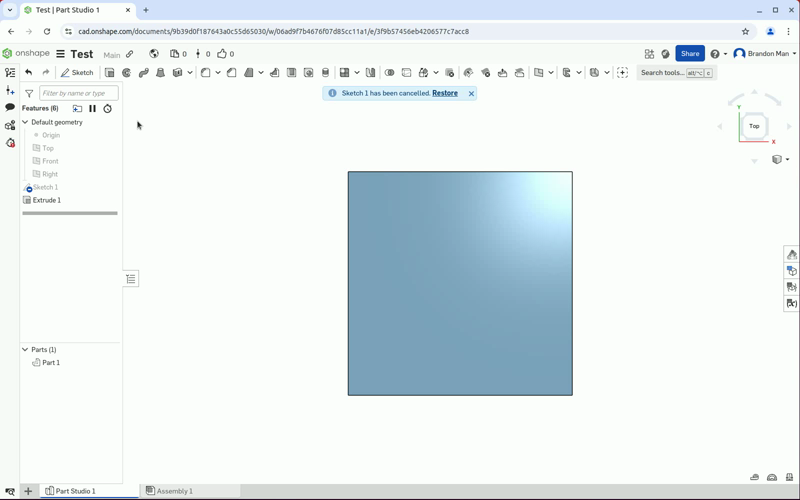
key(shift+h)
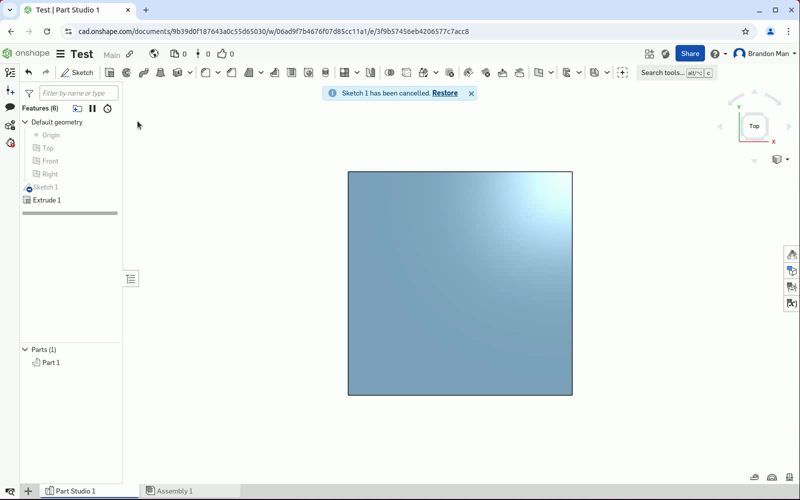
mouse_move(73, 189)
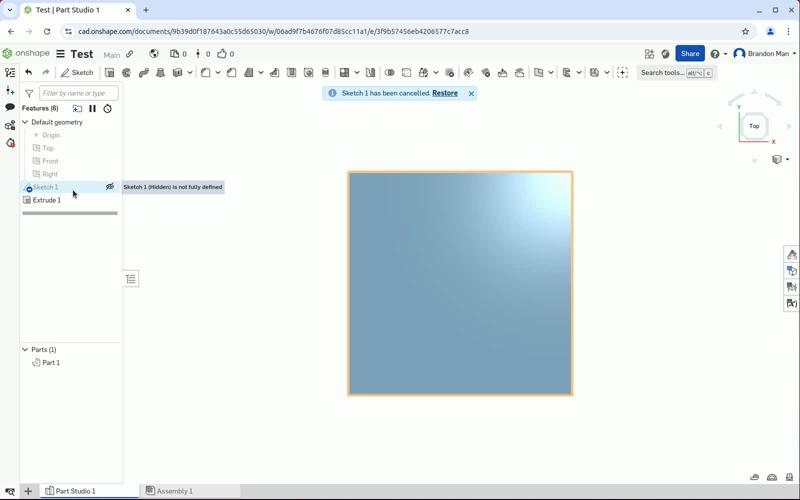
click(73, 189)
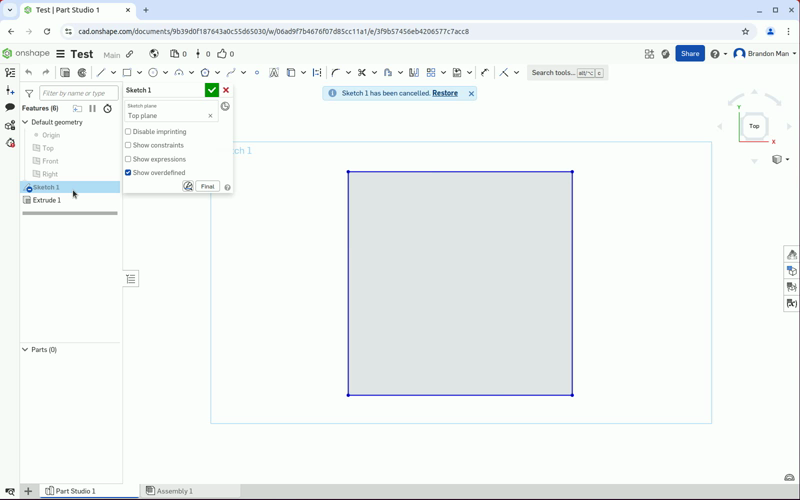
mouse_move(229, 92)
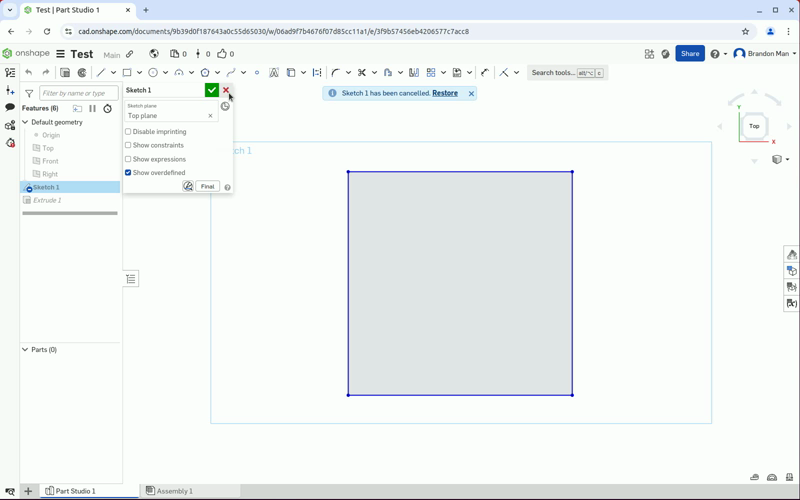
click(229, 92)
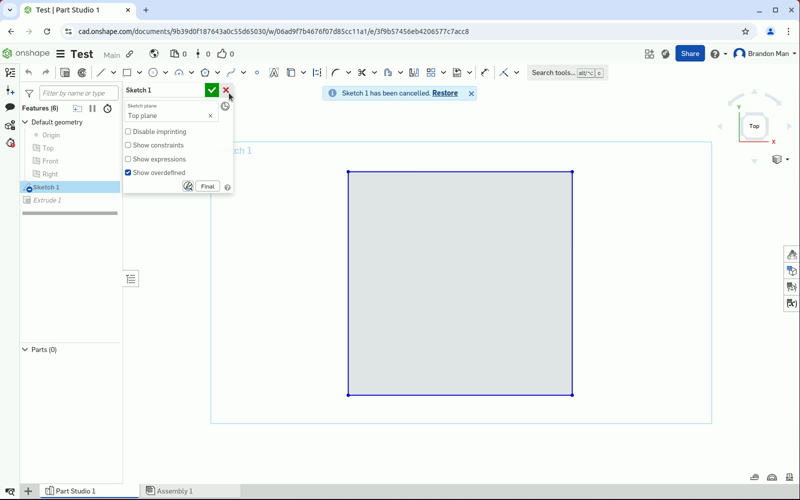
key(shift+s)
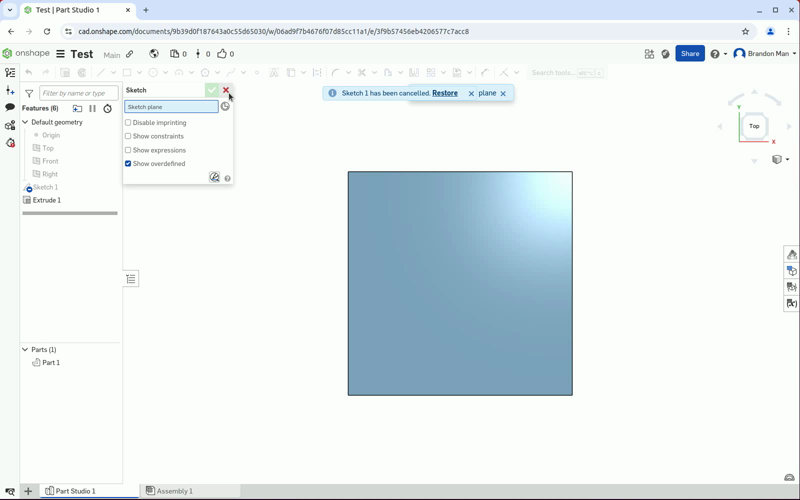
mouse_move(73, 150)
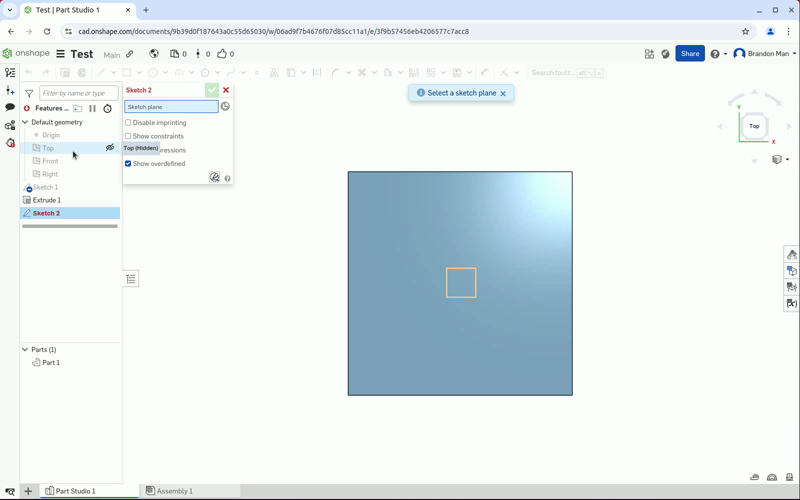
click(73, 150)
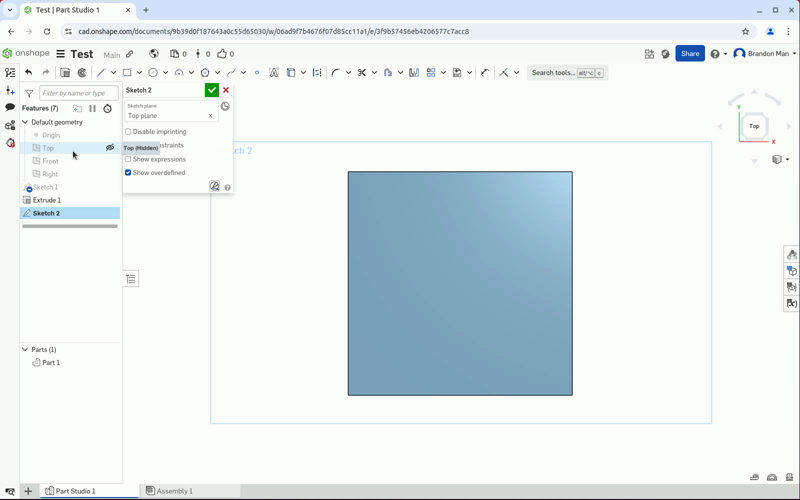
mouse_move(73, 352)
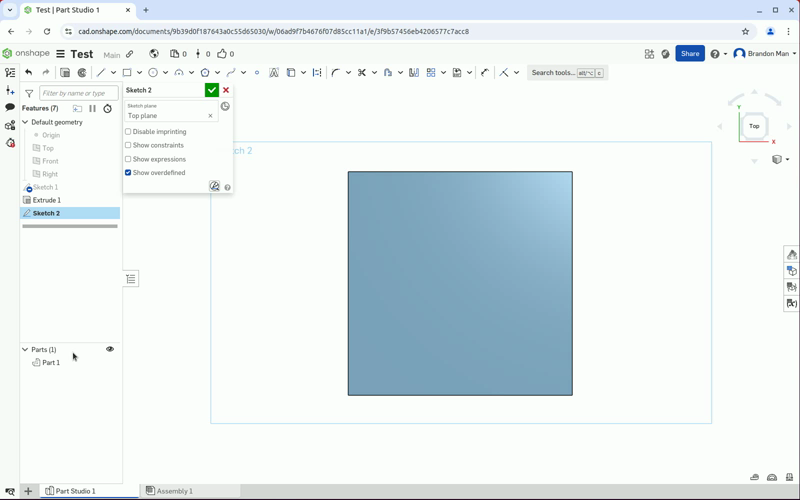
key(y)
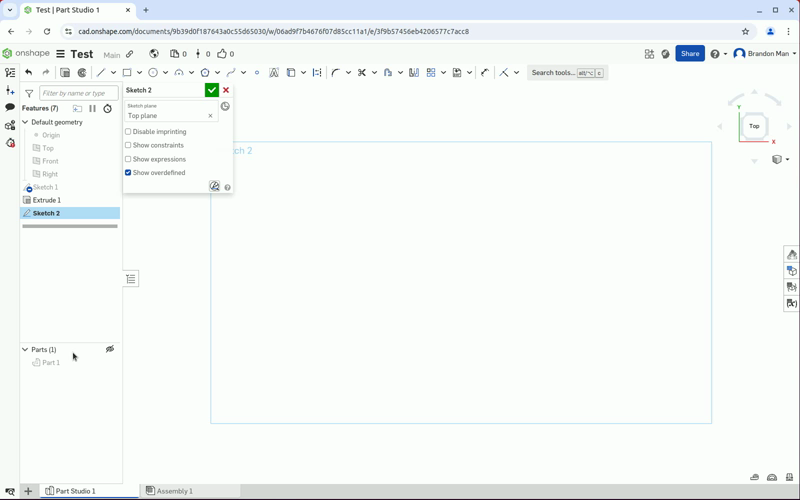
key(c)
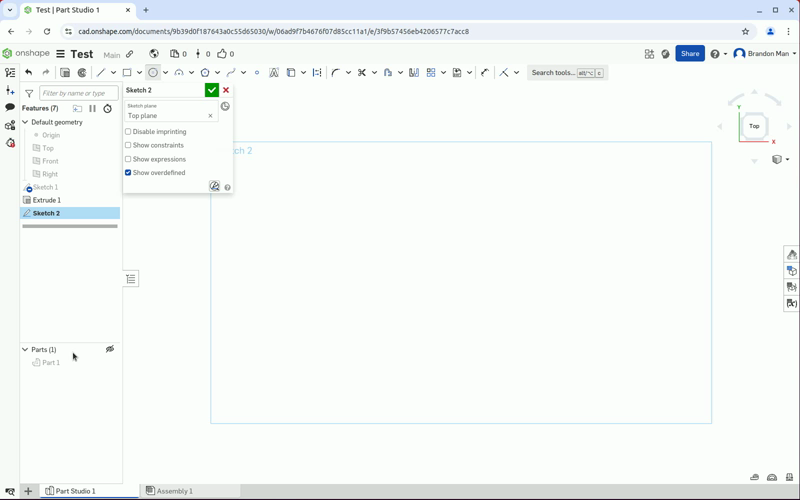
key_down(shift)
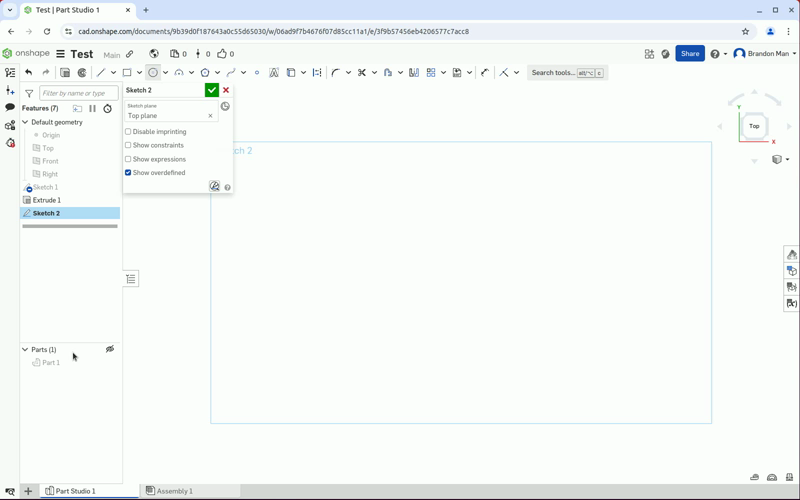
mouse_move(324, 282)
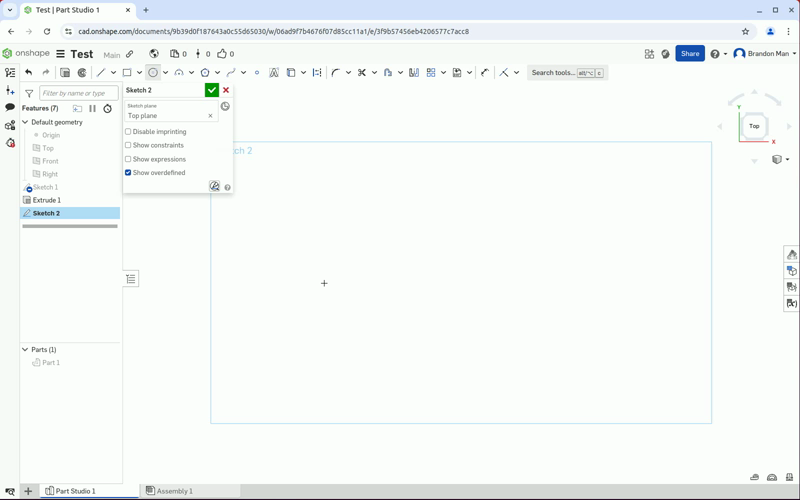
click(324, 282)
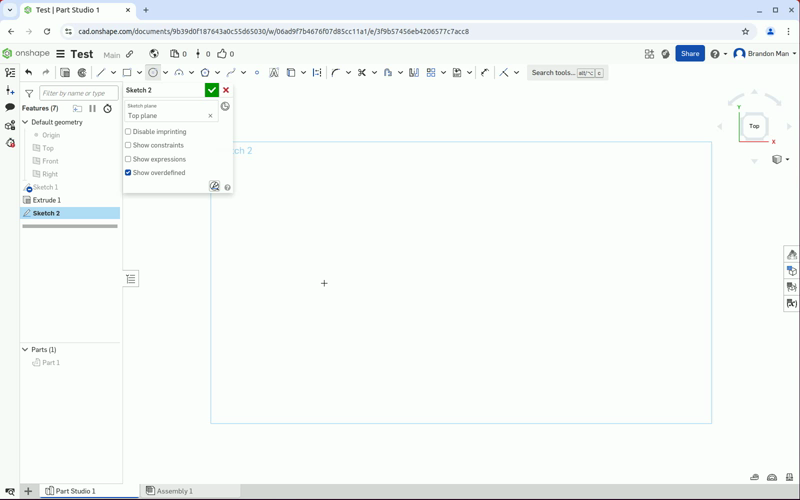
key_up(shift)
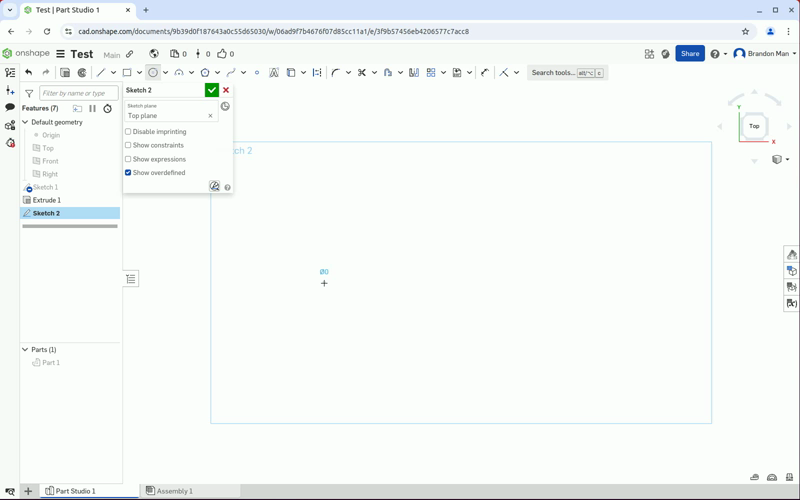
mouse_move(337, 282)
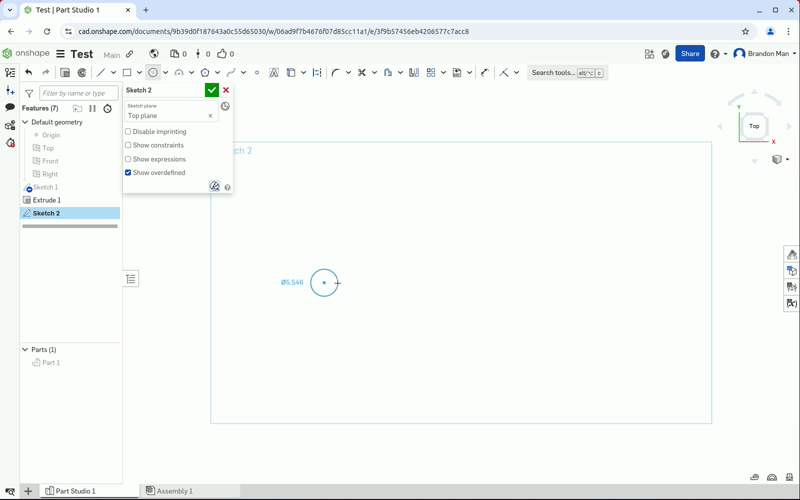
click(337, 282)
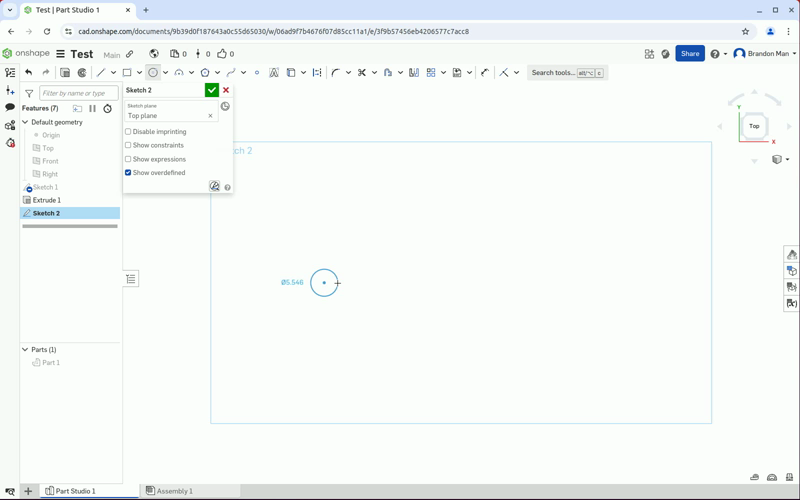
key(esc)
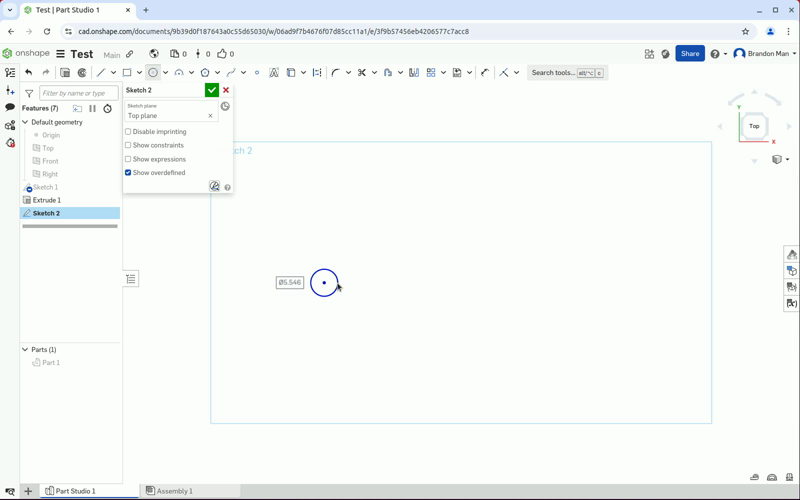
mouse_move(321, 294)
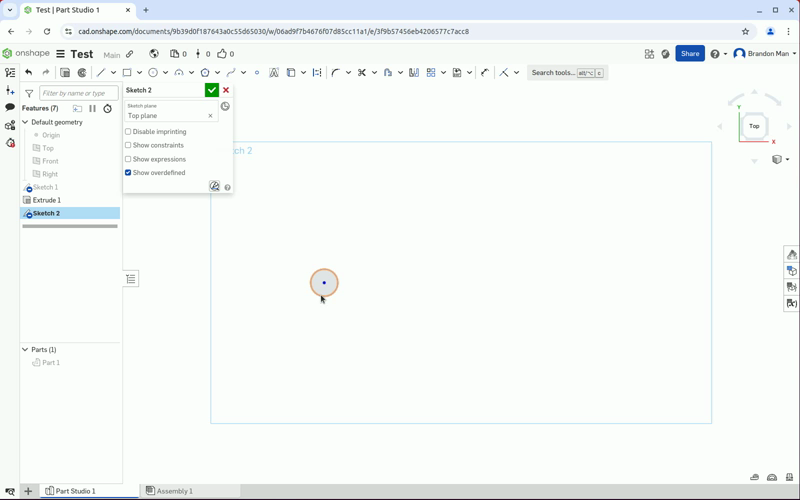
scroll(6)
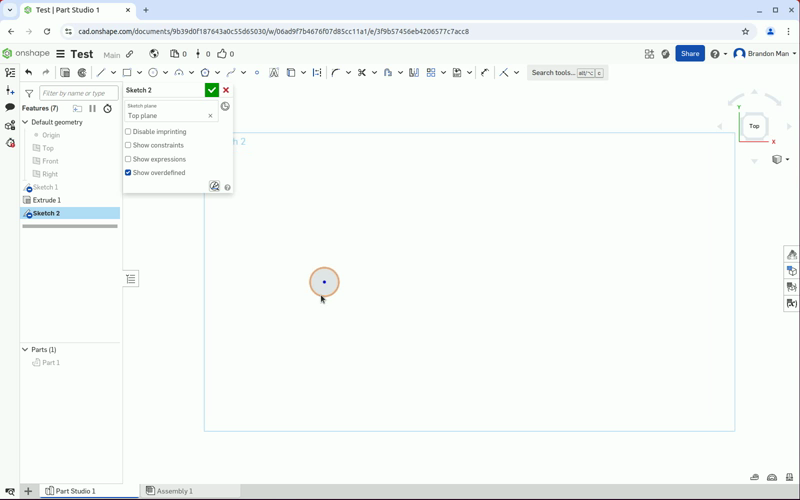
scroll(6)
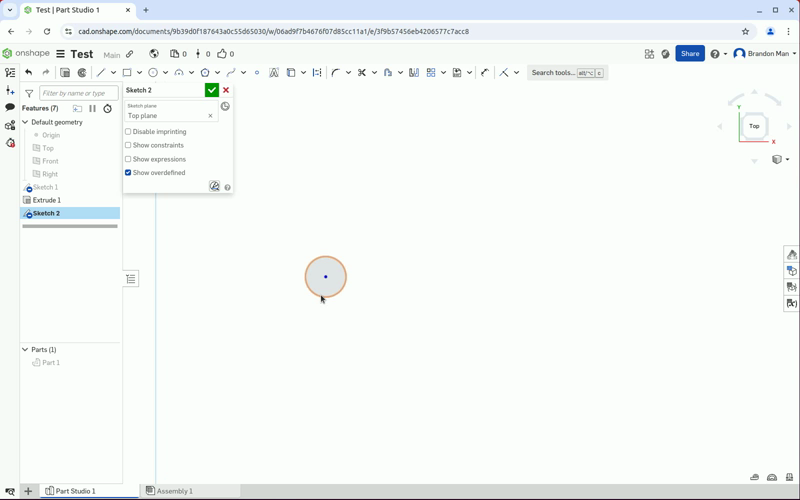
scroll(6)
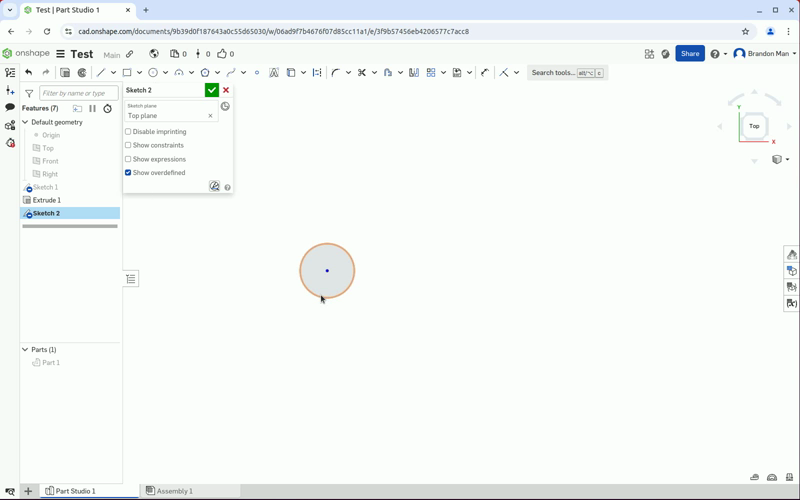
scroll(6)
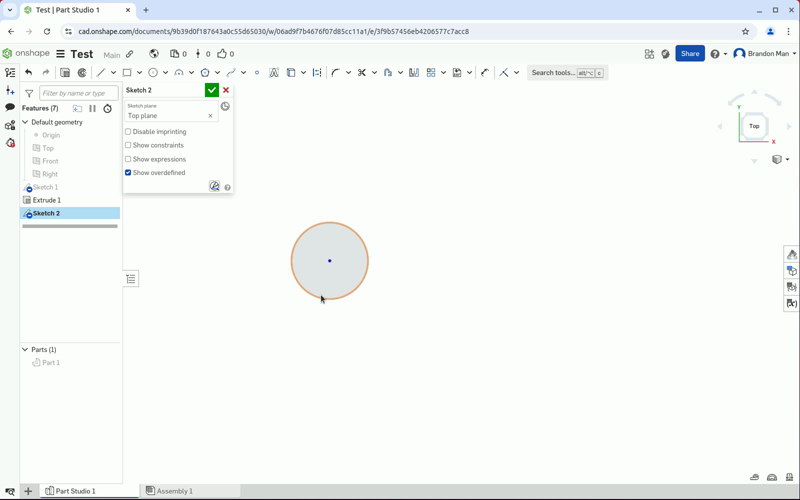
scroll(6)
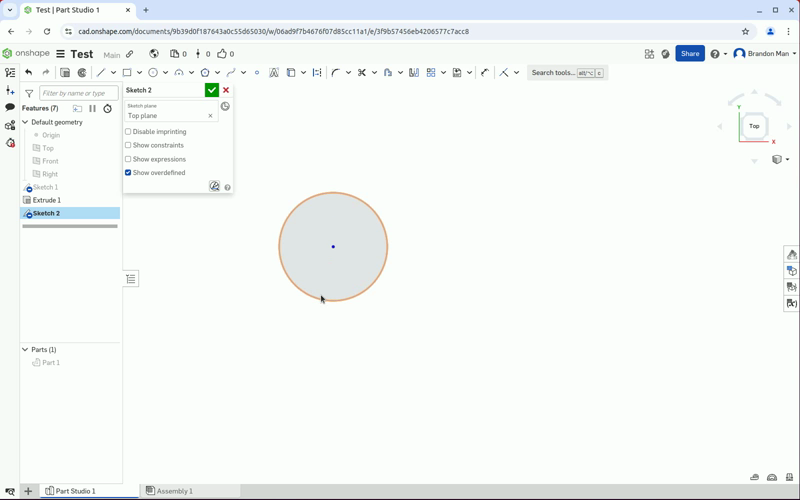
scroll(6)
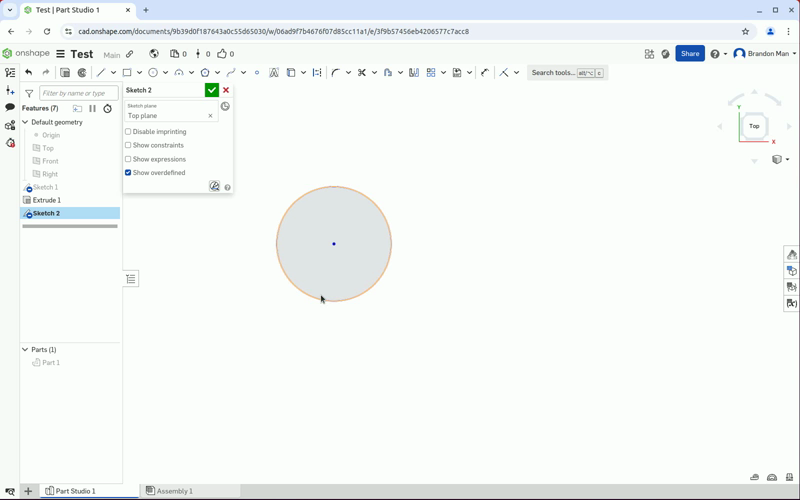
scroll(6)
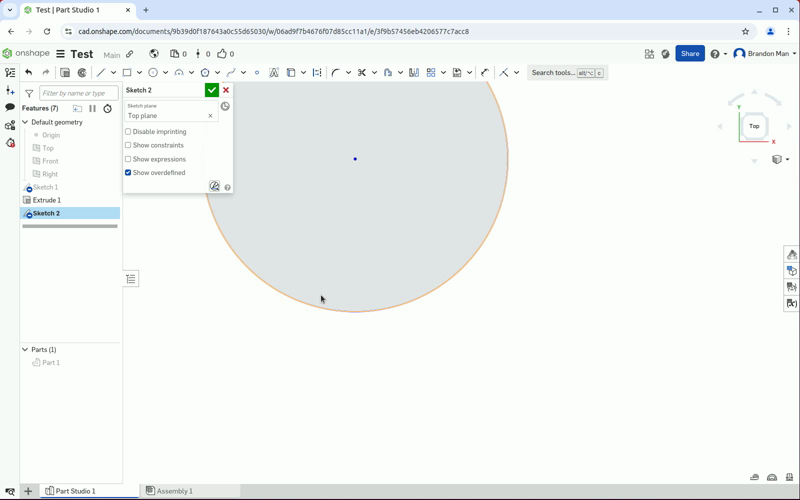
click(321, 294)
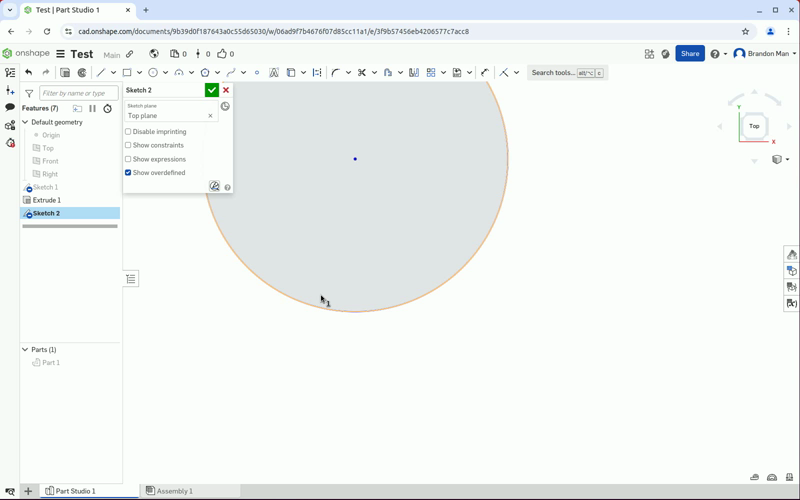
scroll(-6)
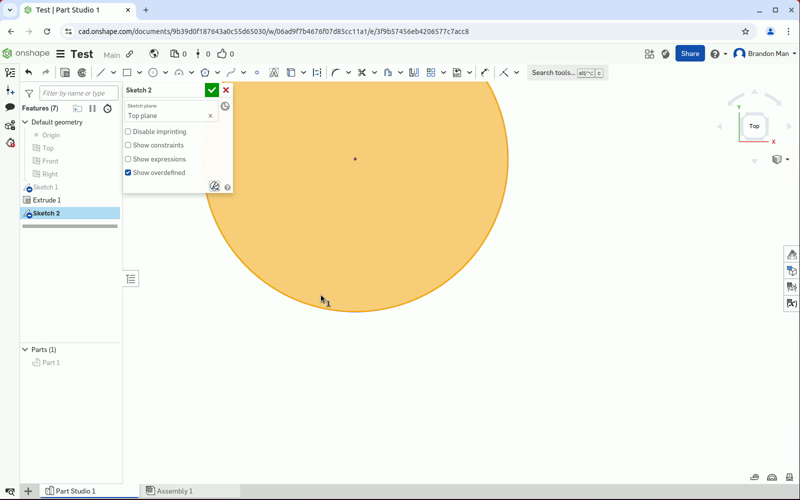
scroll(-6)
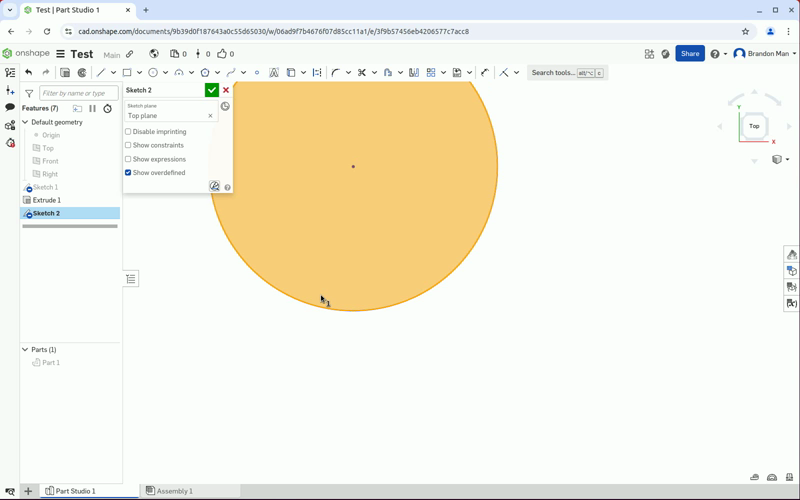
scroll(-6)
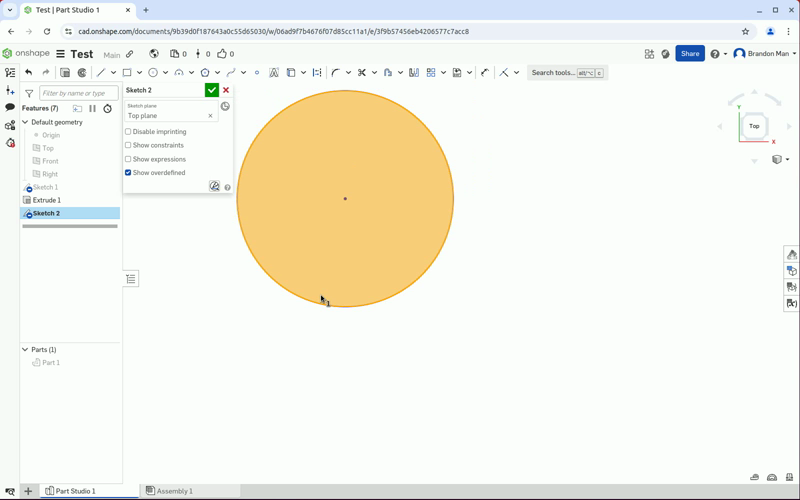
scroll(-6)
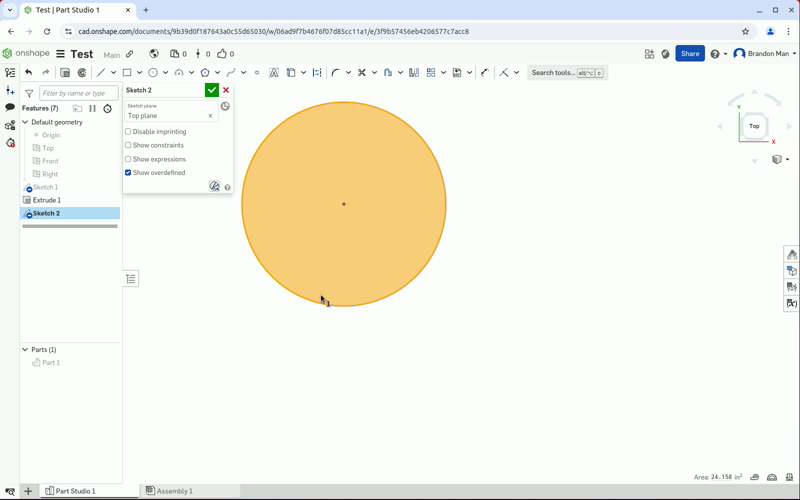
scroll(-6)
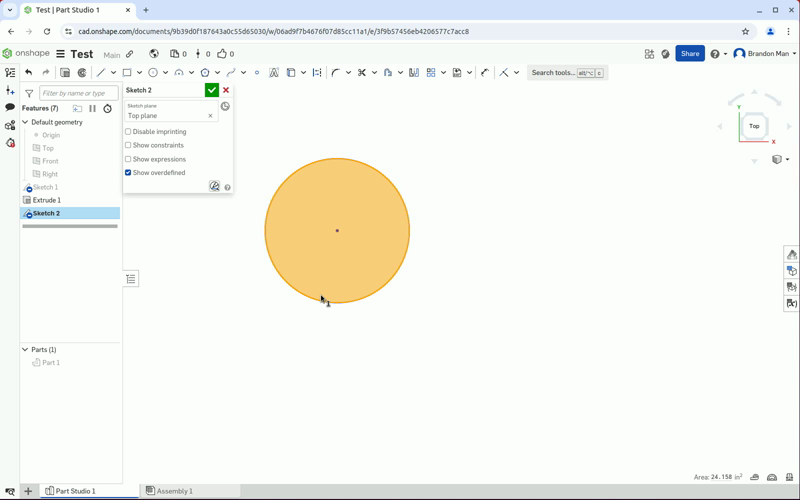
scroll(-6)
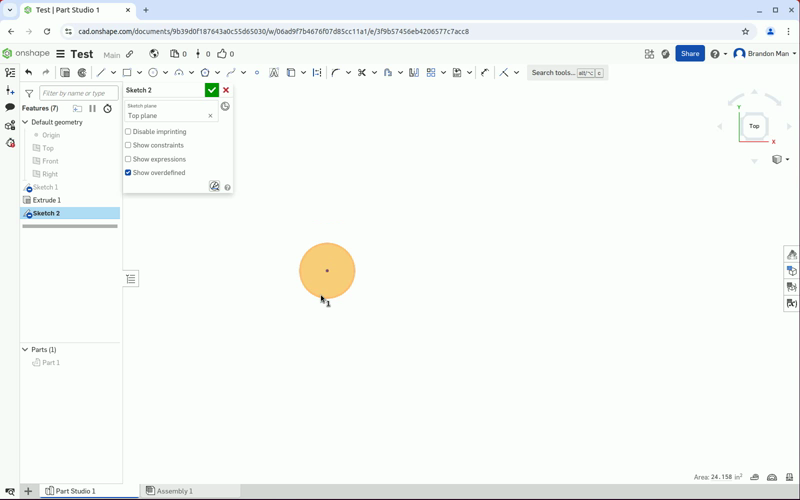
scroll(-6)
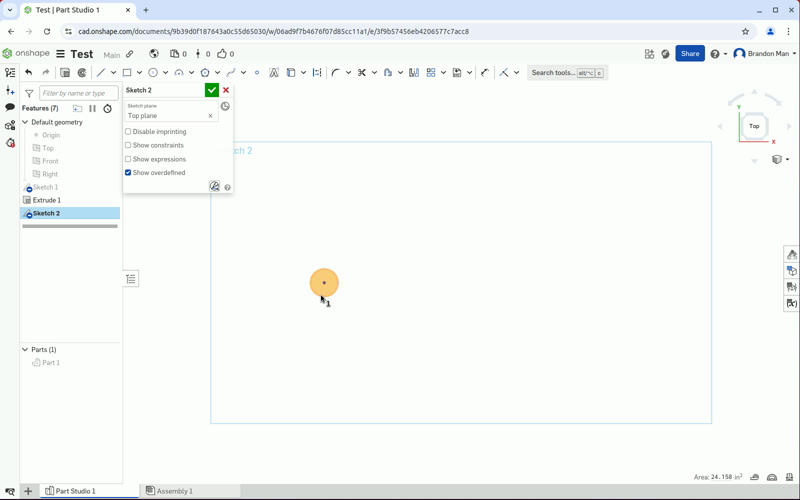
mouse_move(73, 352)
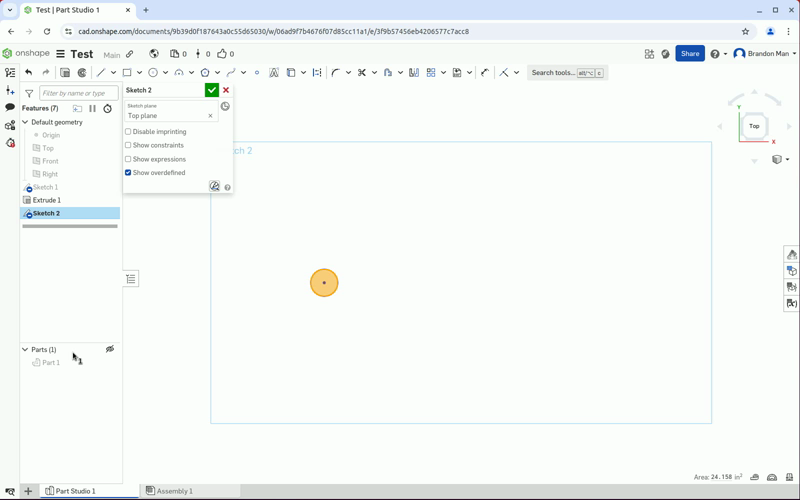
key(shift+y)
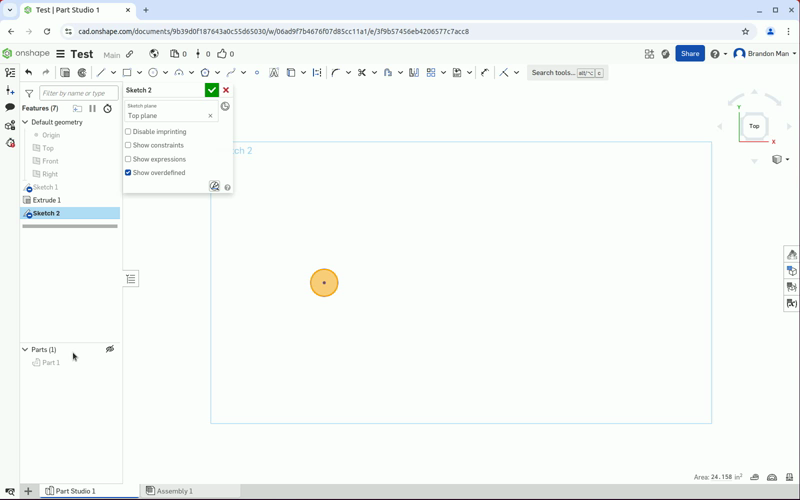
key(shift+e)
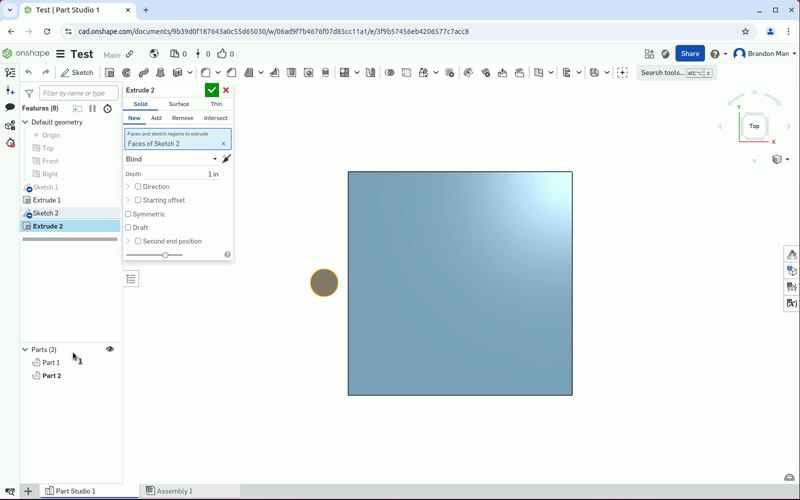
mouse_move(143, 106)
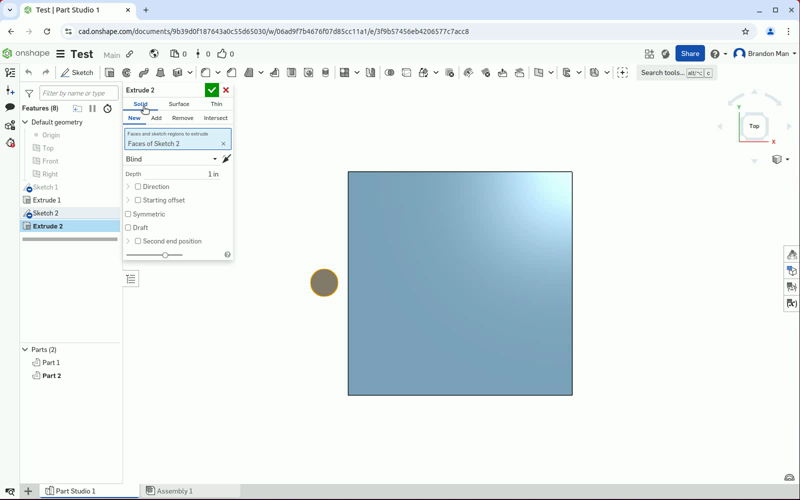
click(143, 106)
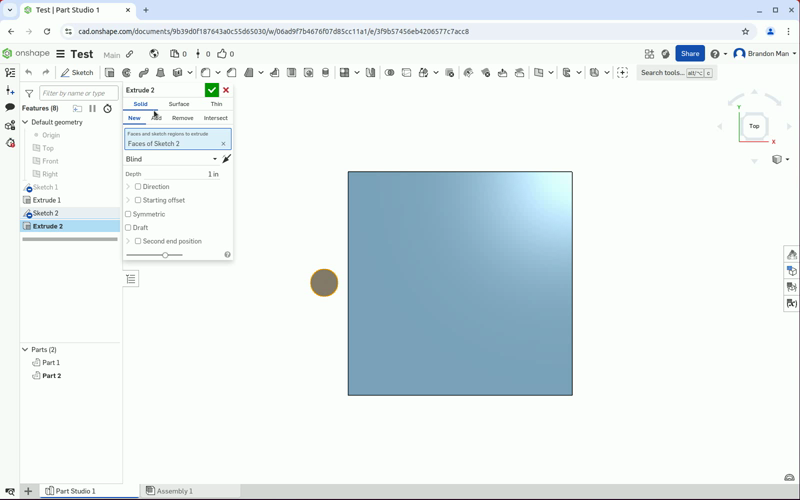
mouse_move(186, 120)
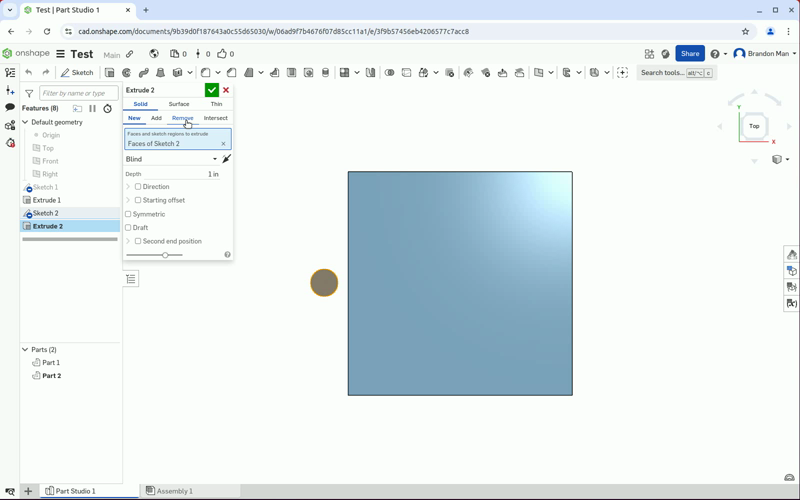
click(186, 120)
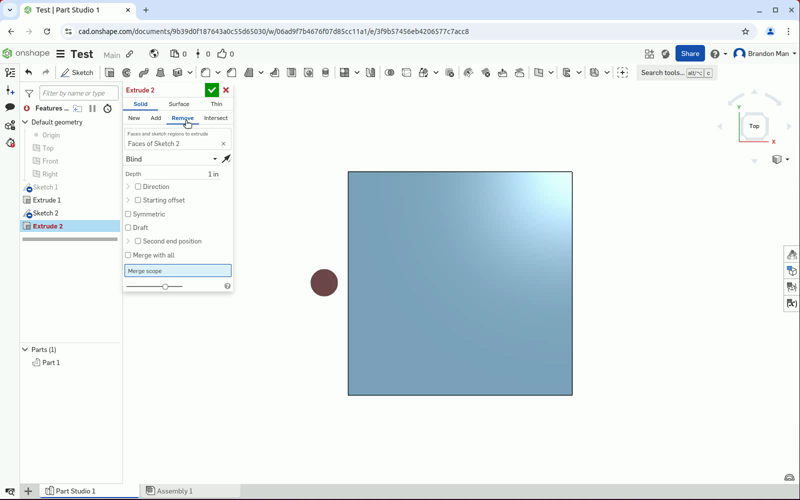
key(tab, 4)
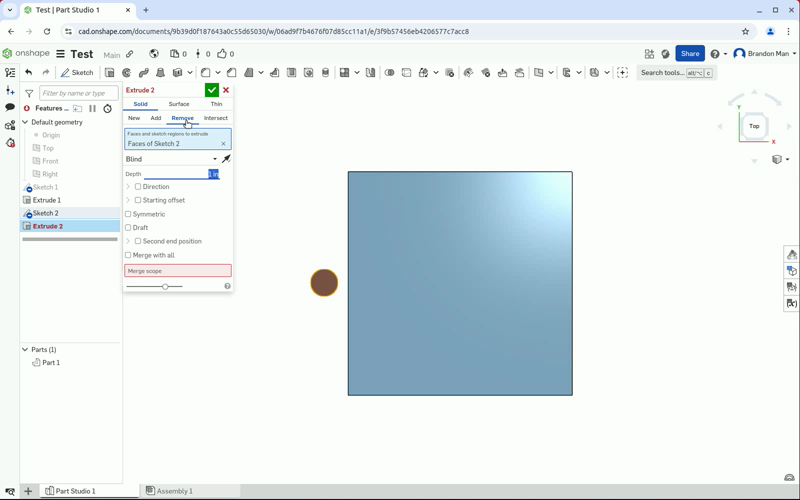
text(0.241)
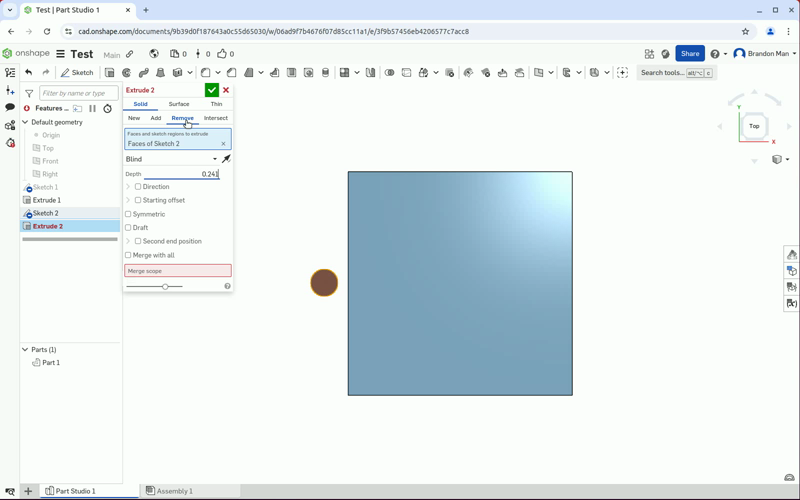
key(tab, 6)
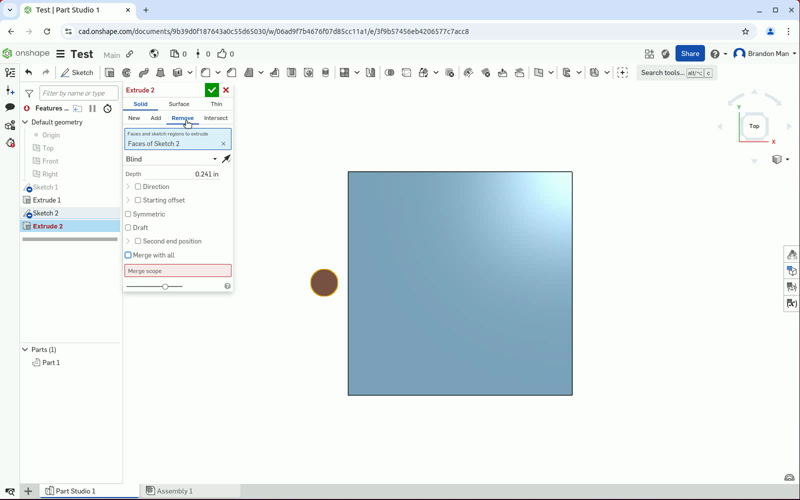
key(space)
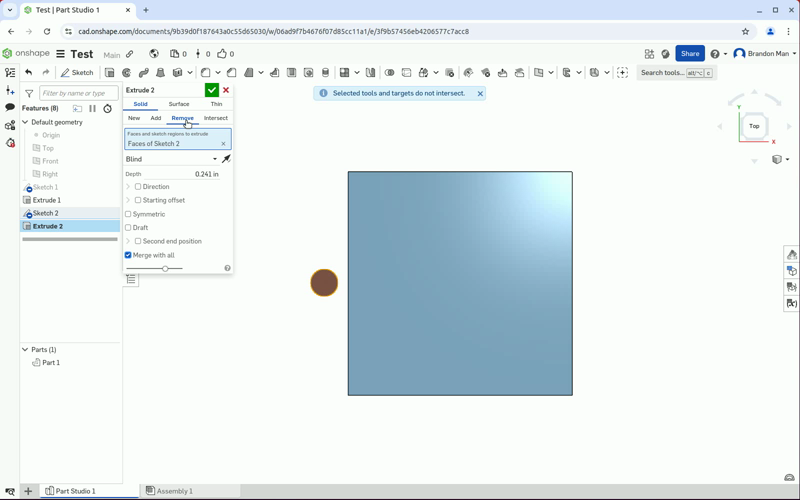
key(enter)
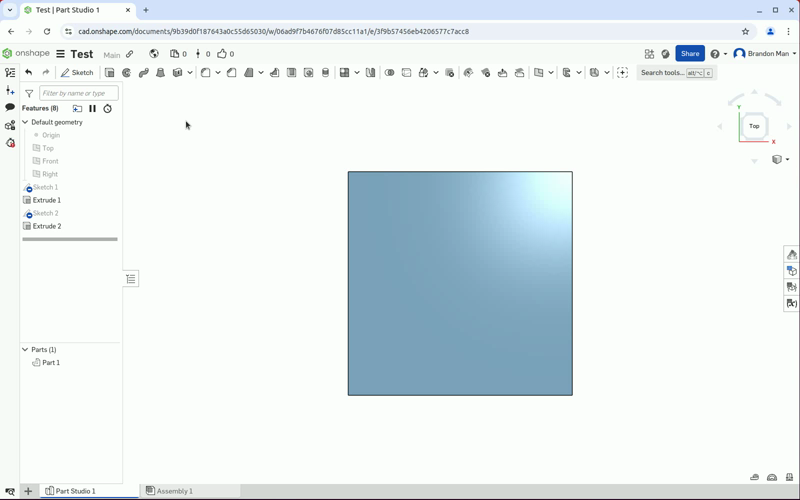
key(shift+h)
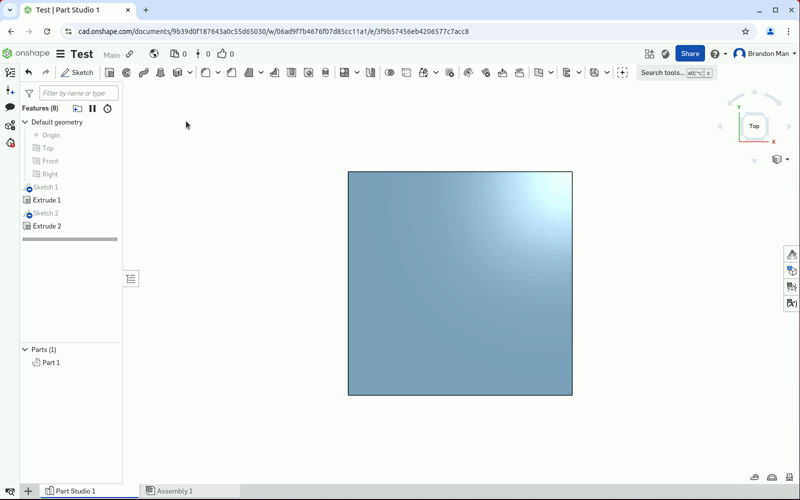
key(shift+h)
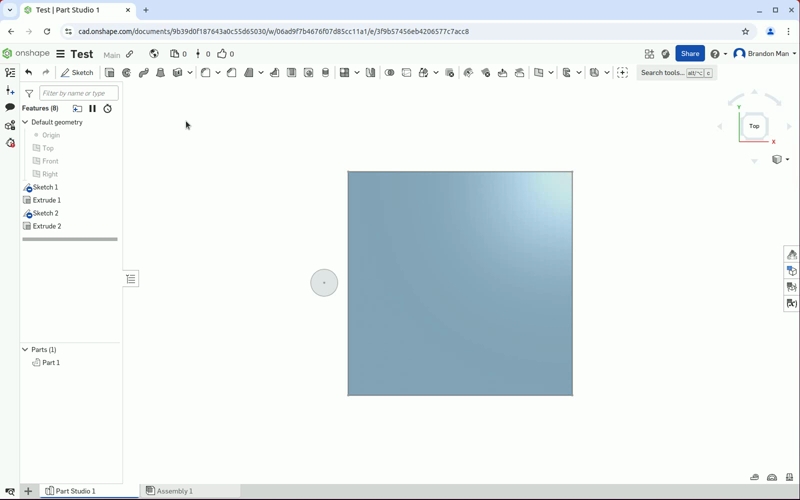
key(shift+7)
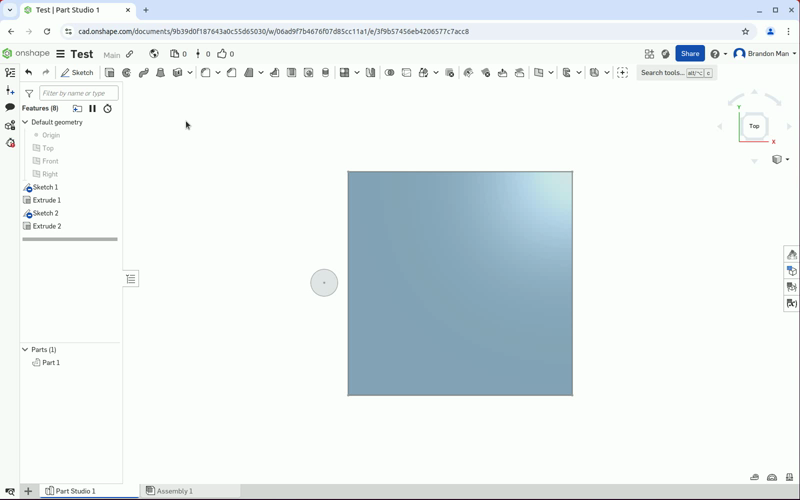
key(up, 3)
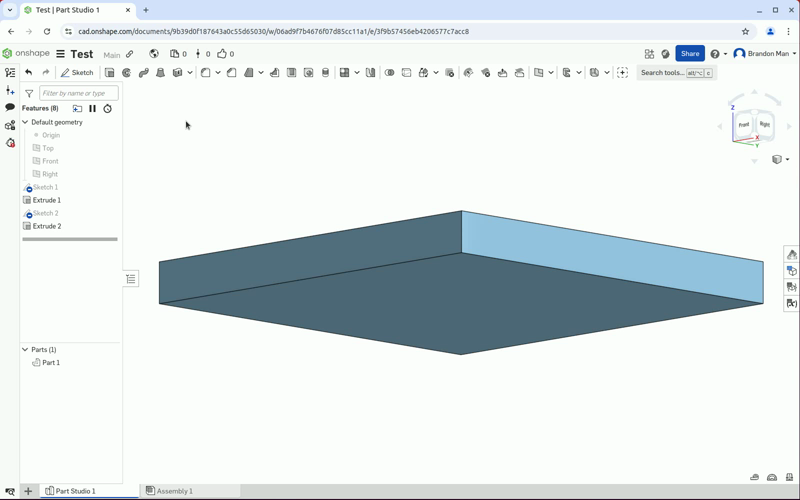
key(left, 3)
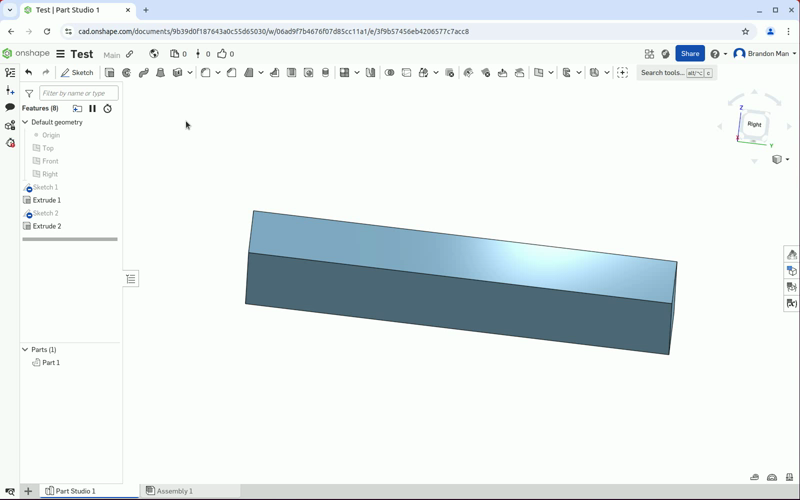
key(right, 3)
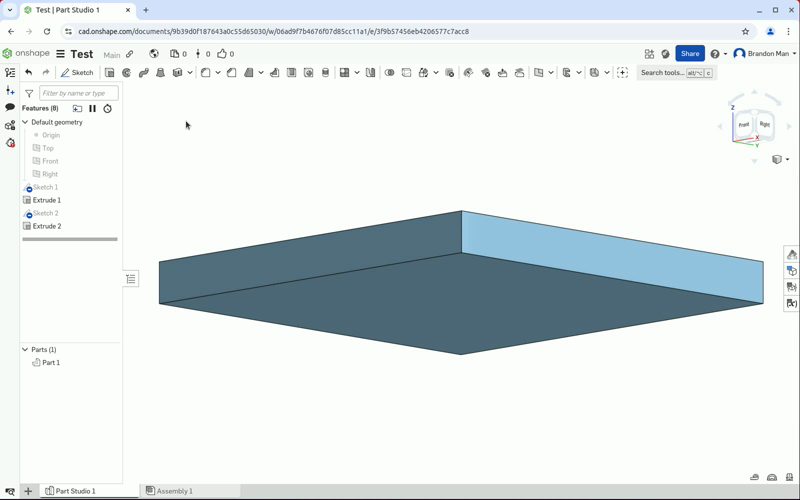
key(down, 3)
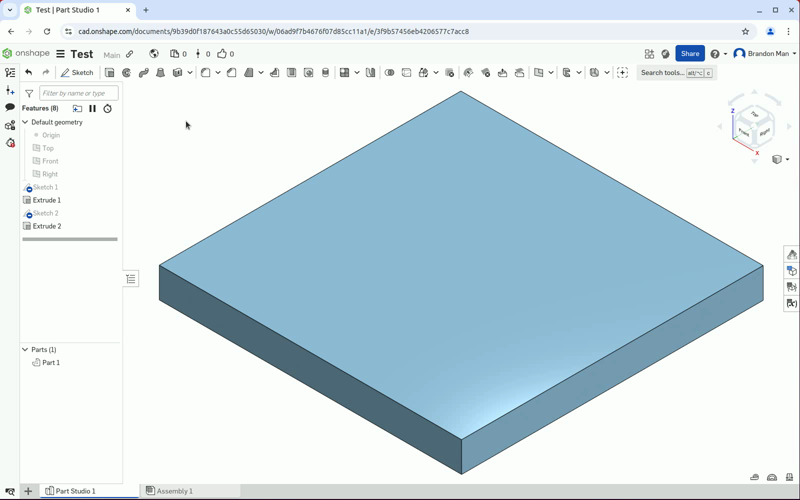
mouse_move(73, 189)
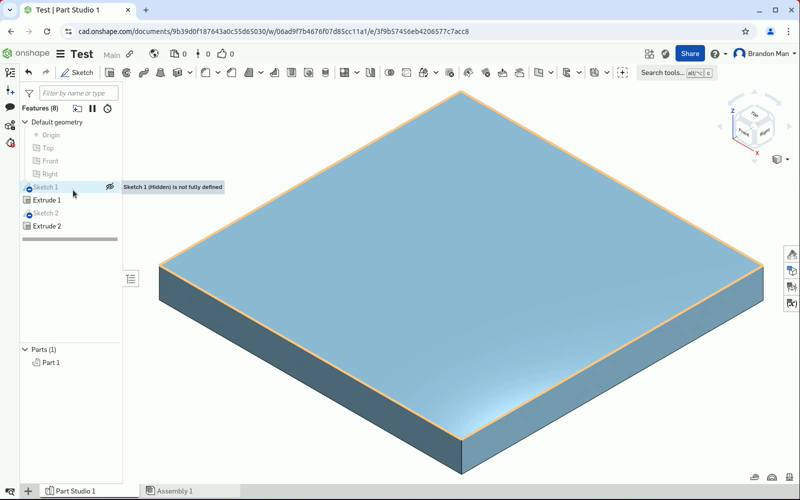
click(73, 189)